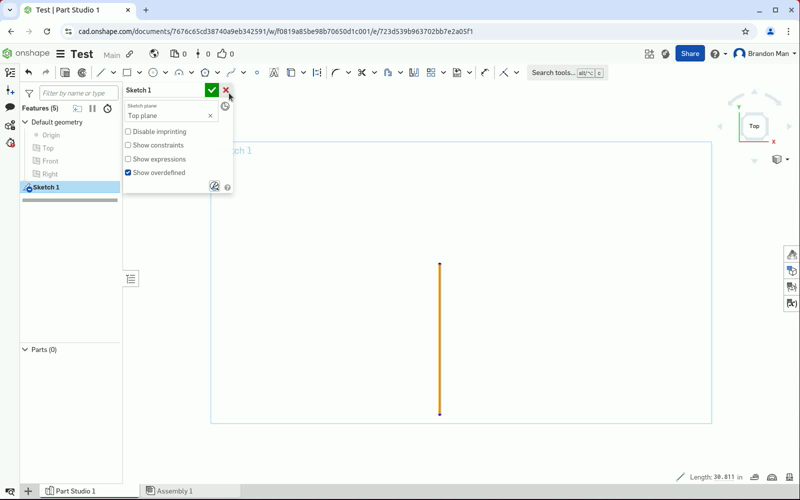
key(shift+h)
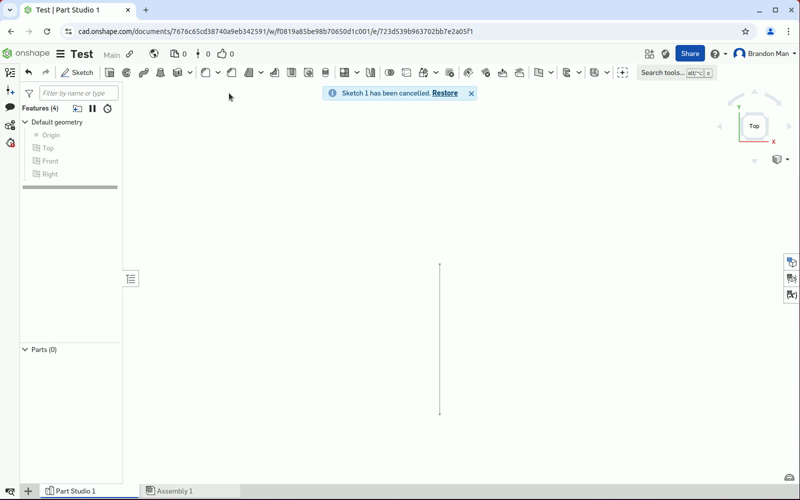
mouse_move(73, 352)
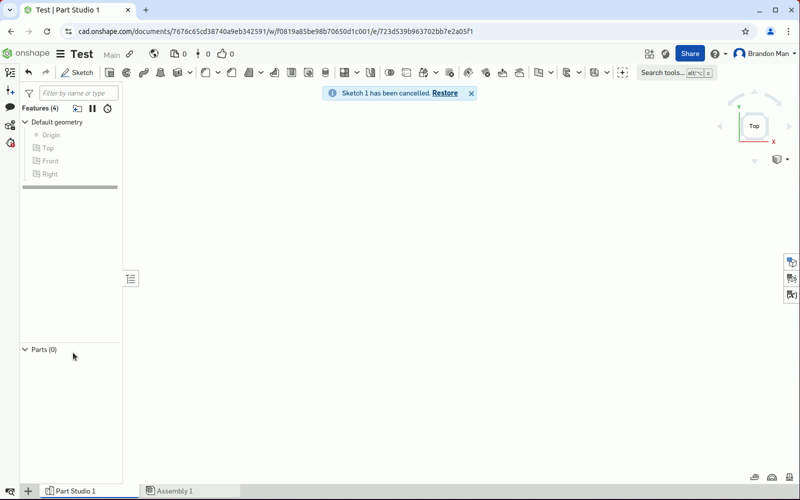
key(y)
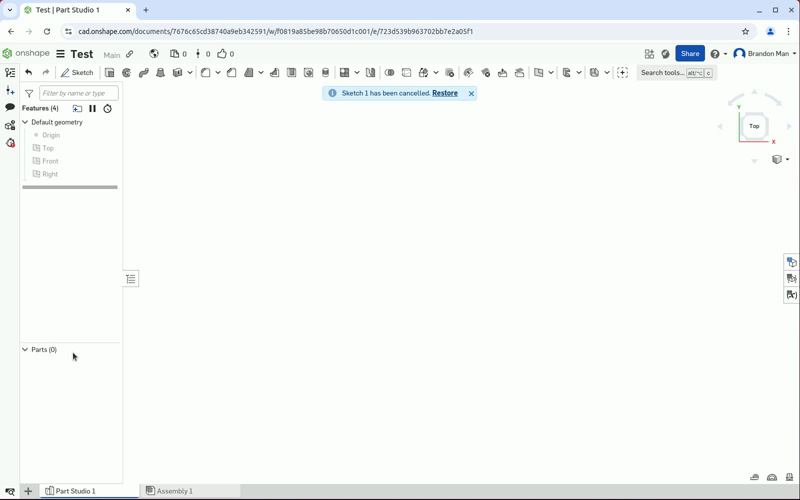
key(shift+p)
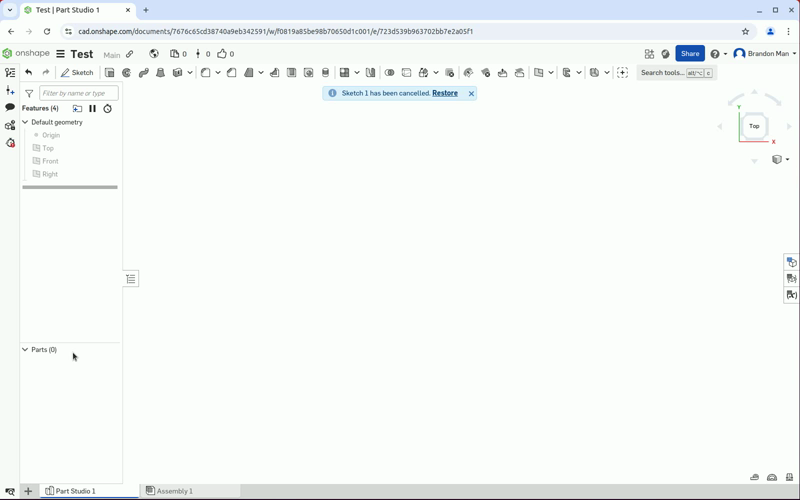
key(space)
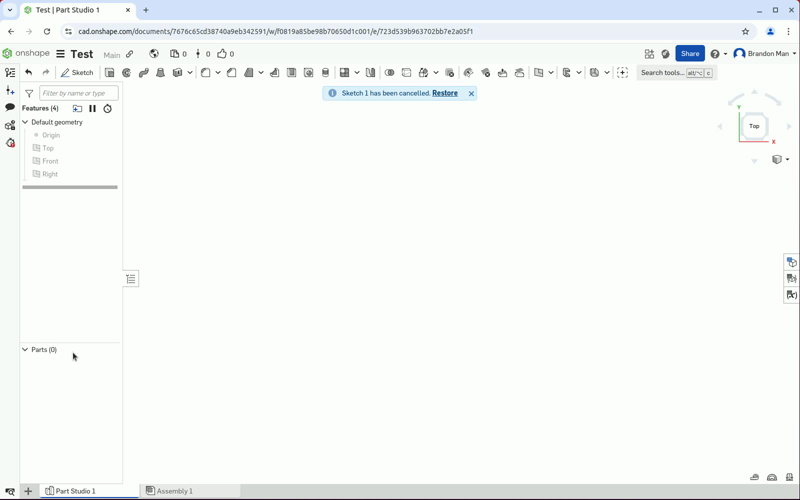
key_down(shift)
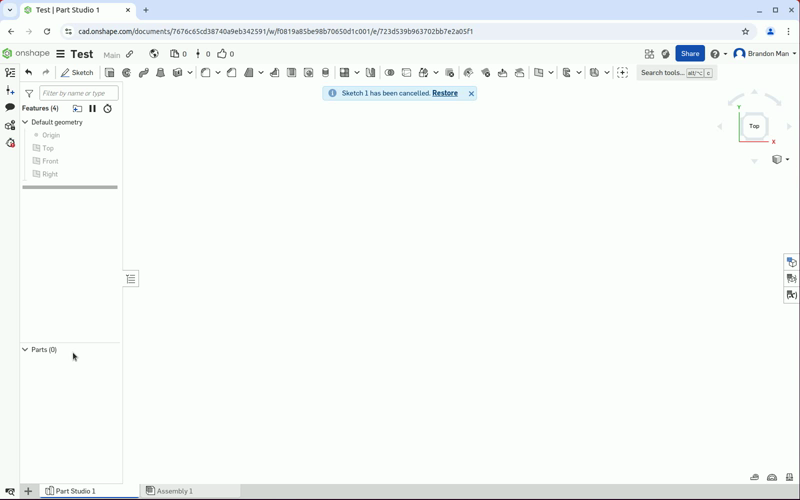
key(up)
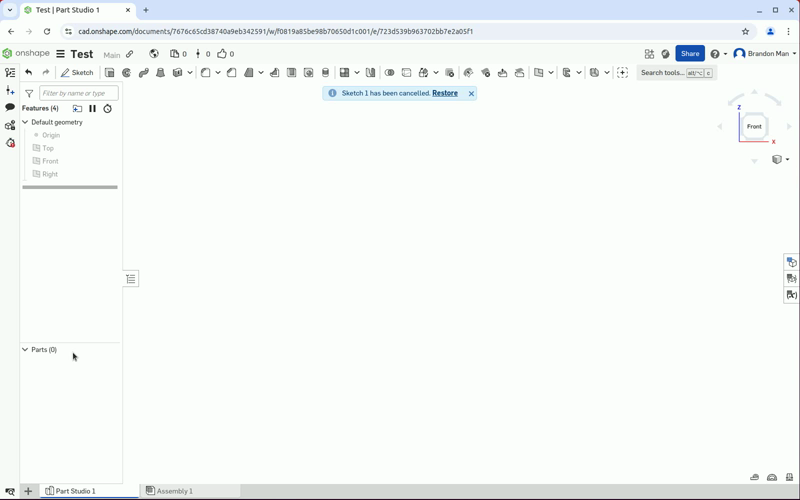
key_up(shift)
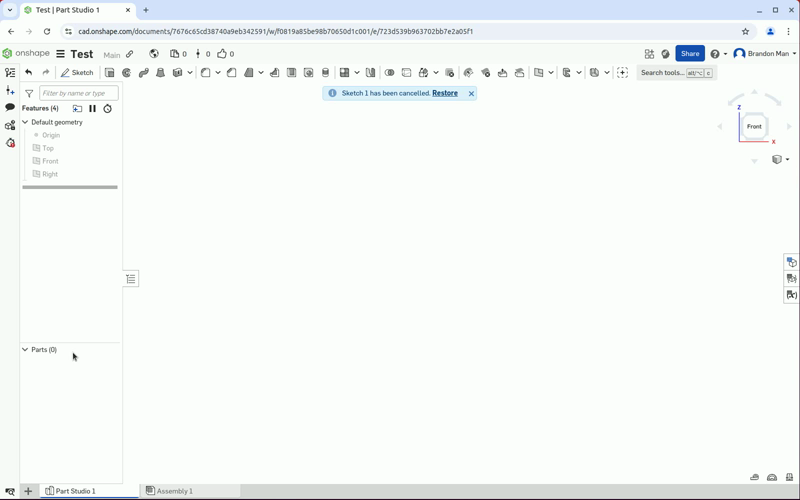
mouse_move(73, 352)
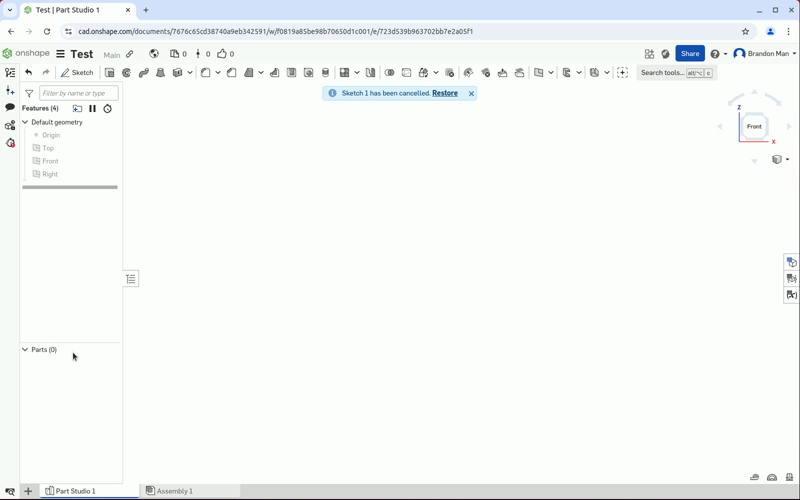
key(shift+y)
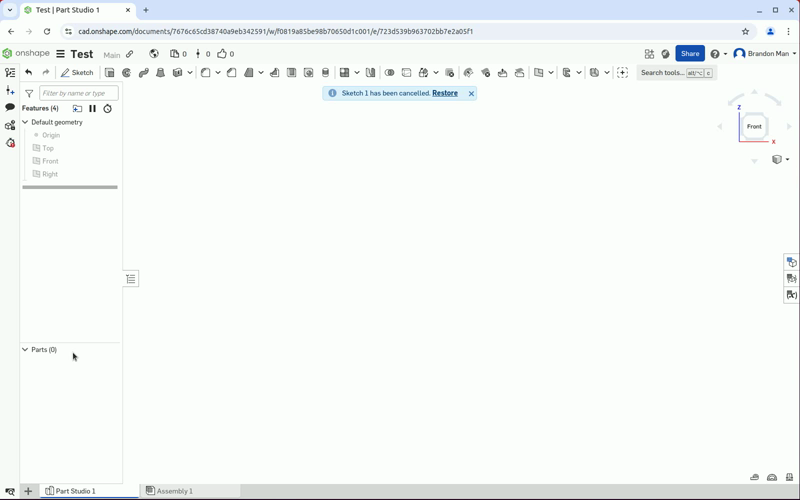
key(shift+s)
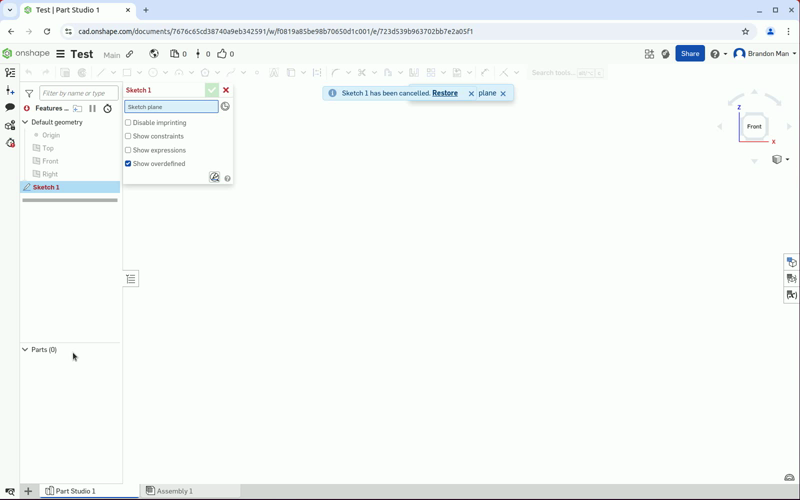
mouse_move(73, 163)
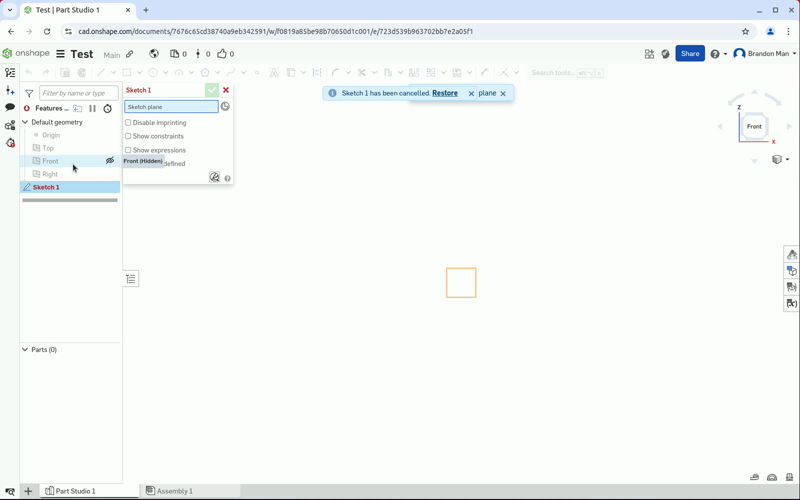
click(73, 163)
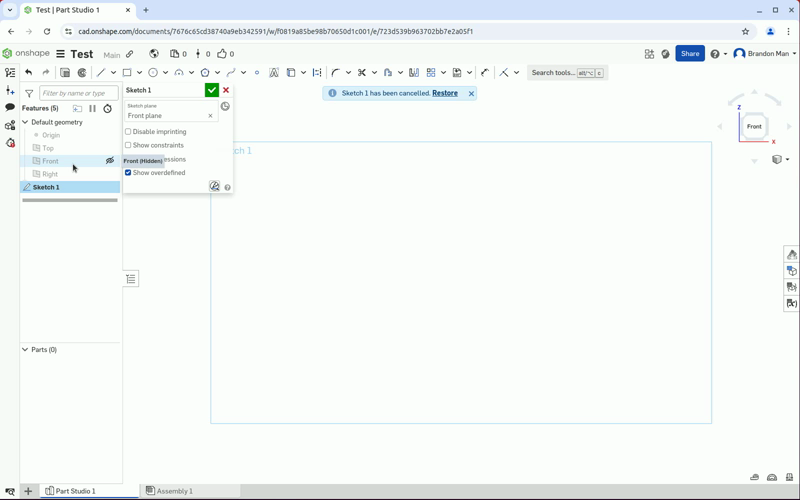
mouse_move(73, 352)
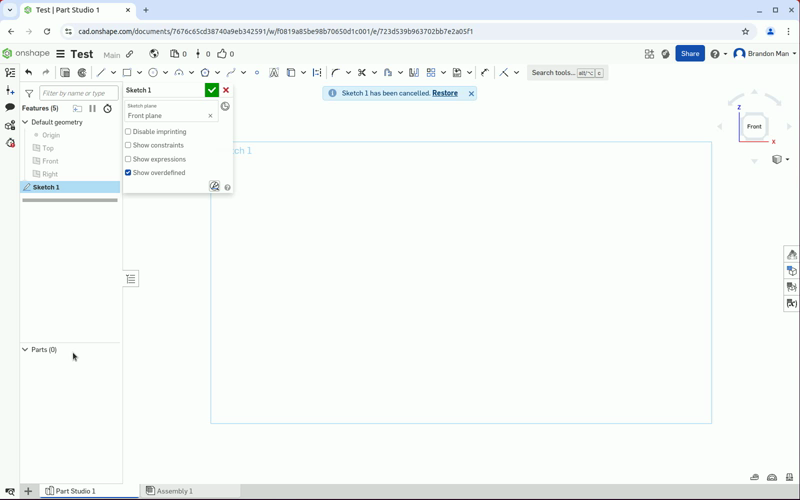
key(y)
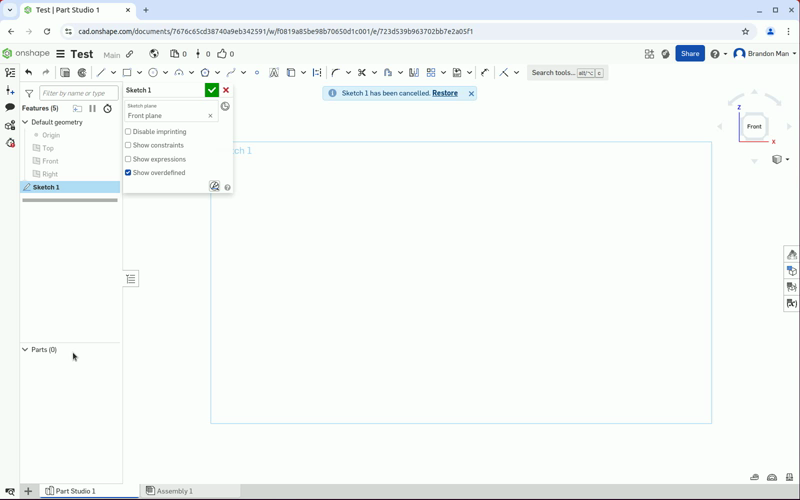
key(c)
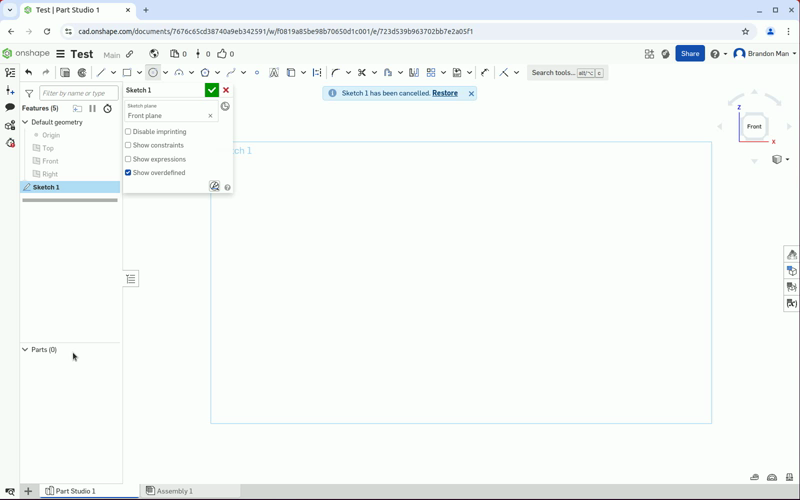
key_down(shift)
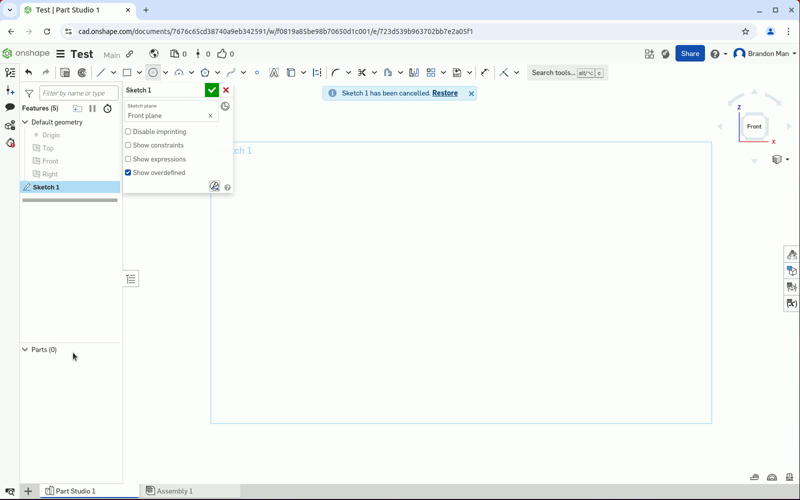
mouse_move(461, 282)
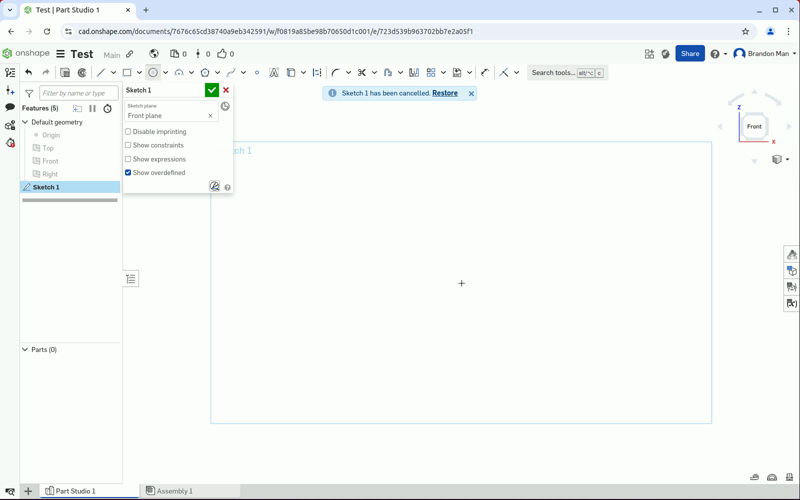
click(461, 282)
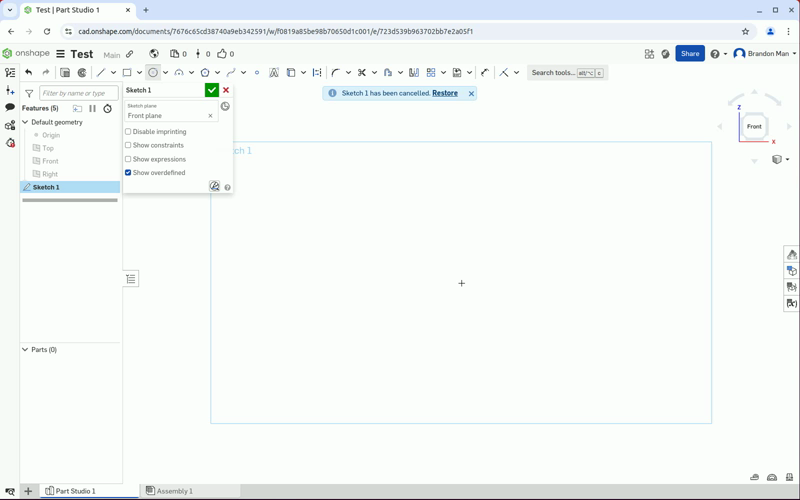
key_up(shift)
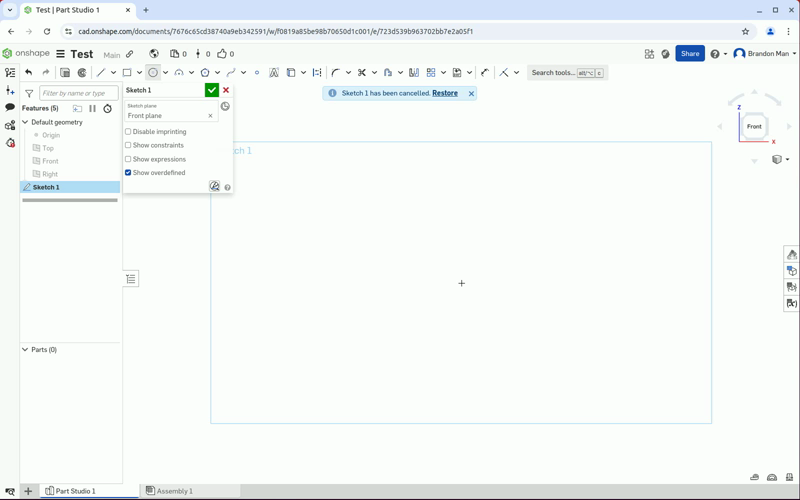
mouse_move(474, 282)
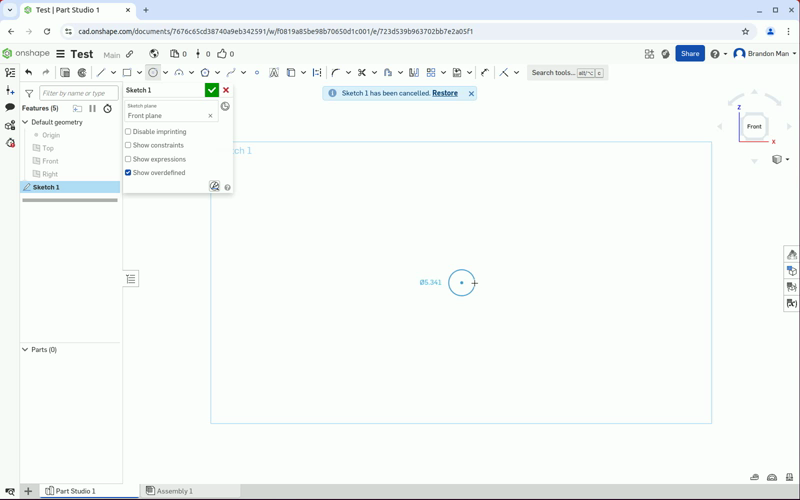
click(474, 282)
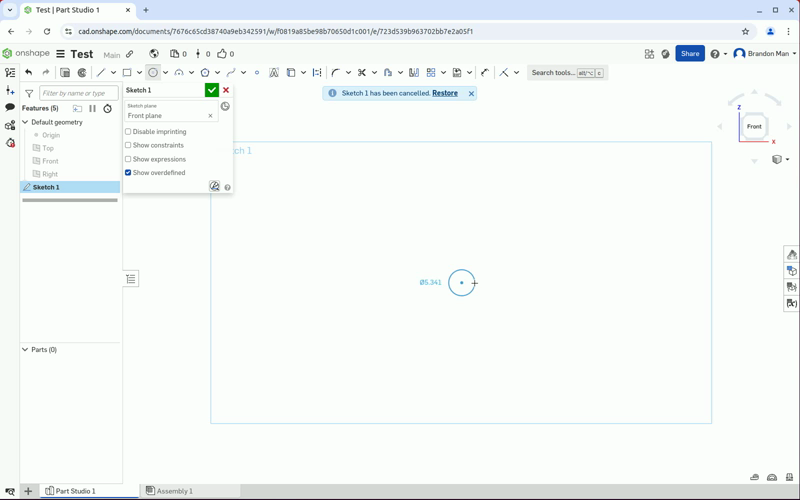
key(esc)
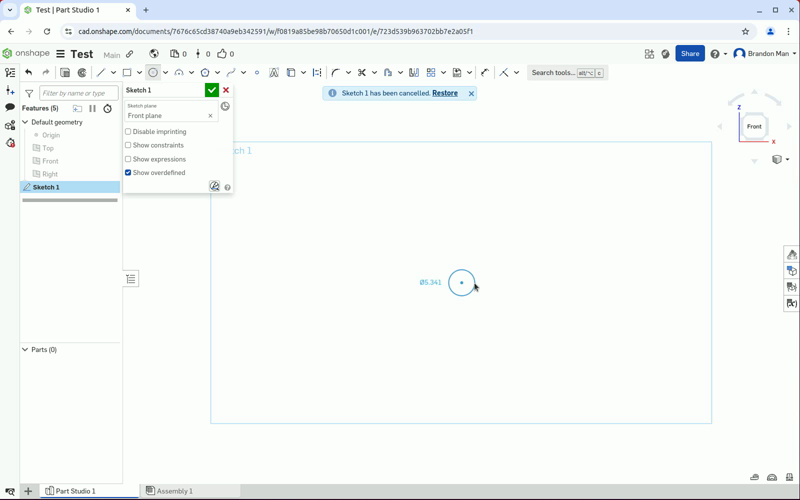
mouse_move(468, 290)
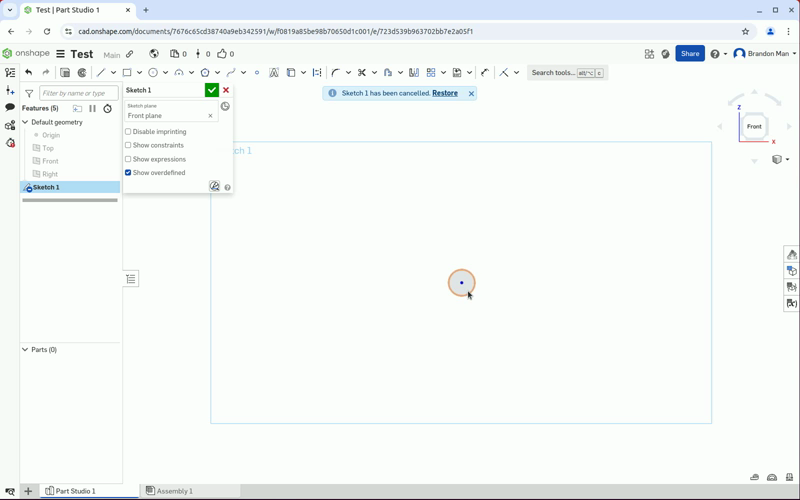
scroll(6)
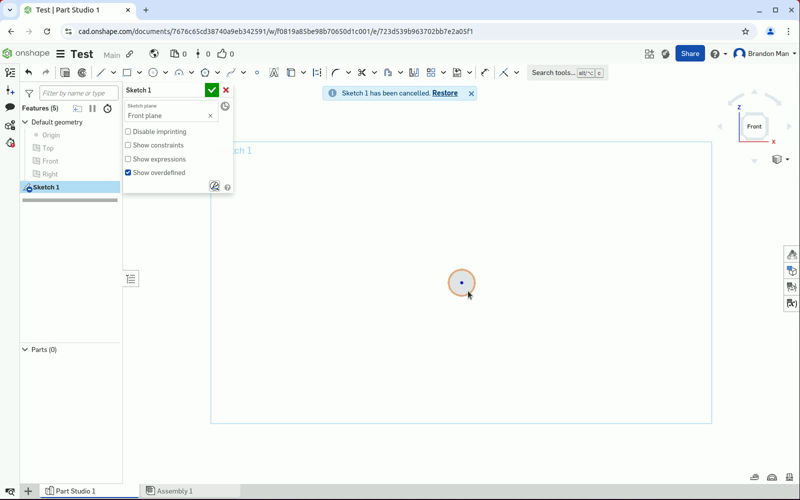
scroll(6)
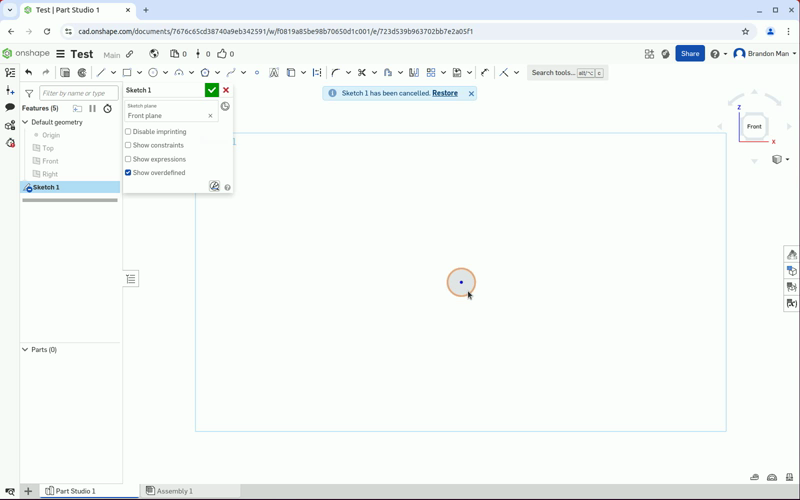
scroll(6)
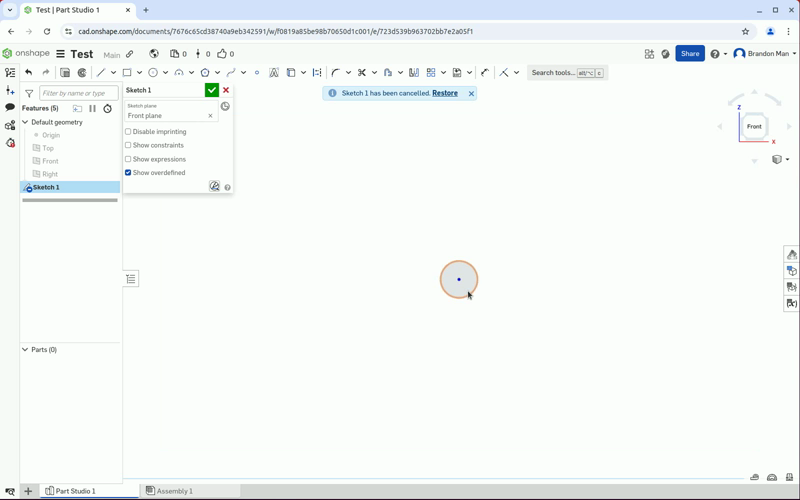
scroll(6)
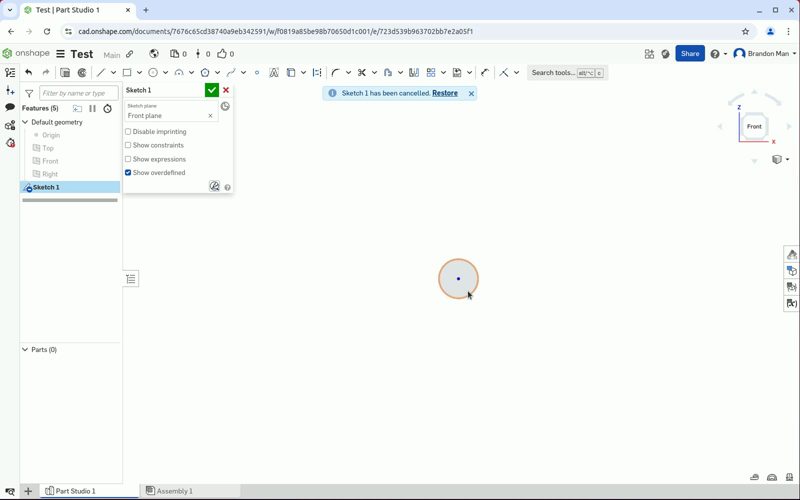
scroll(6)
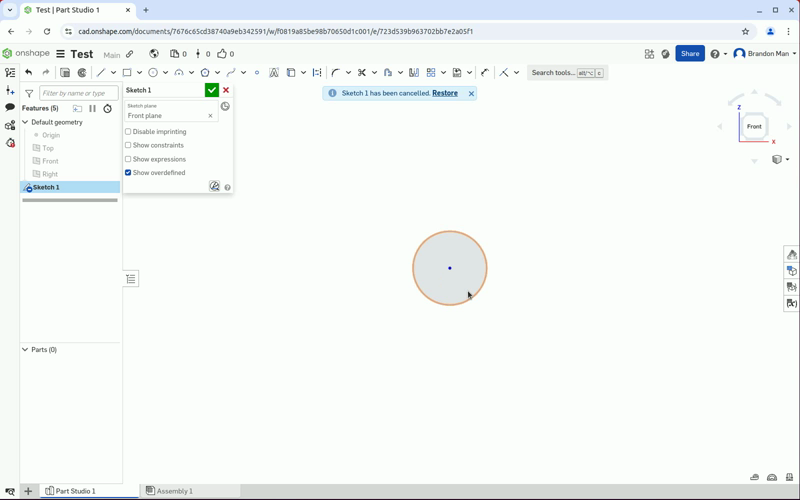
scroll(6)
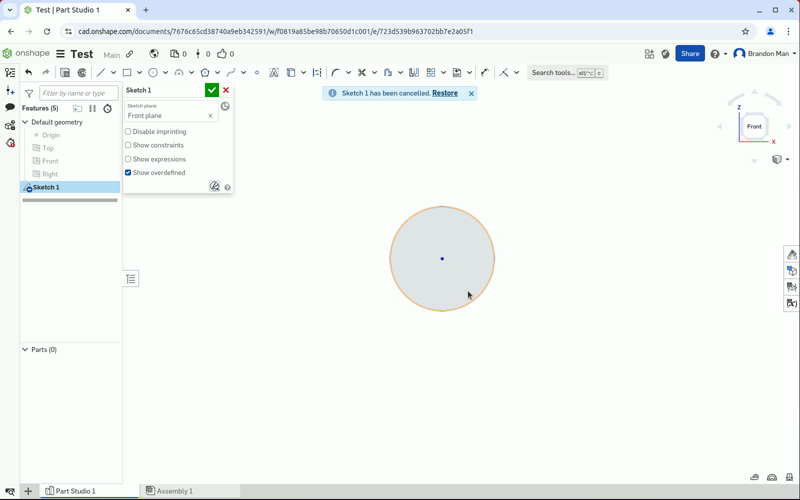
scroll(6)
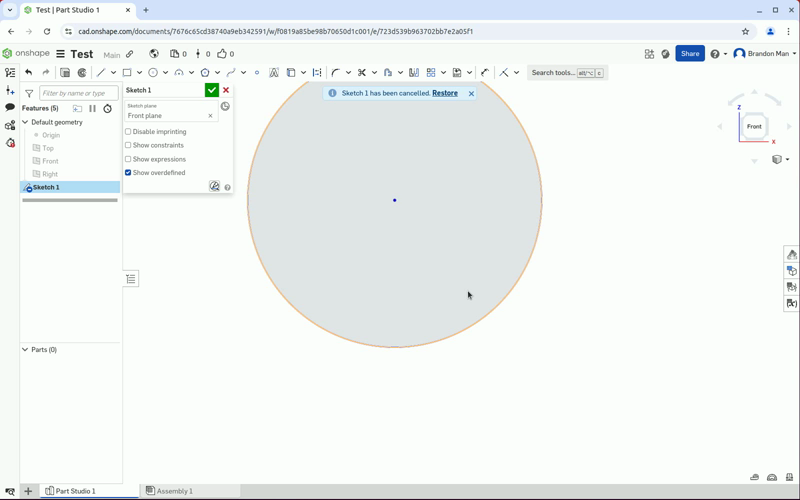
click(468, 290)
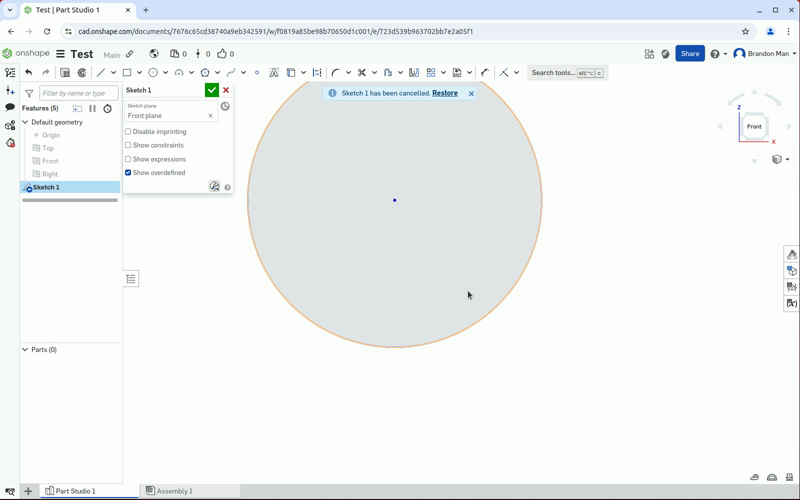
scroll(-6)
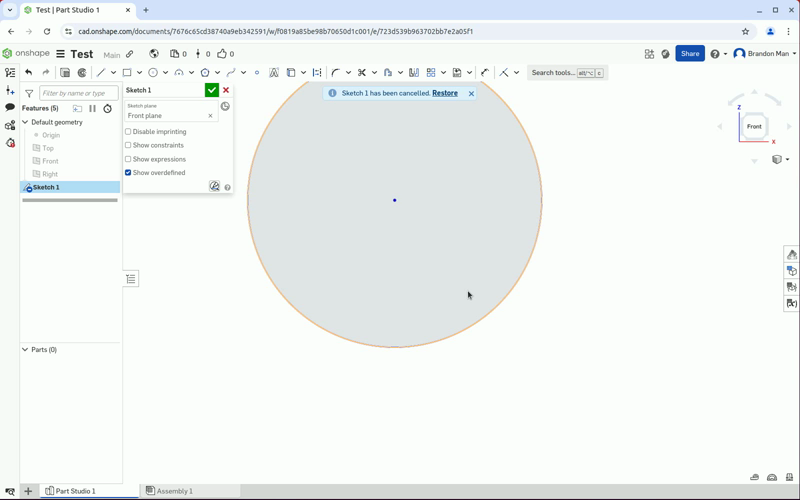
scroll(-6)
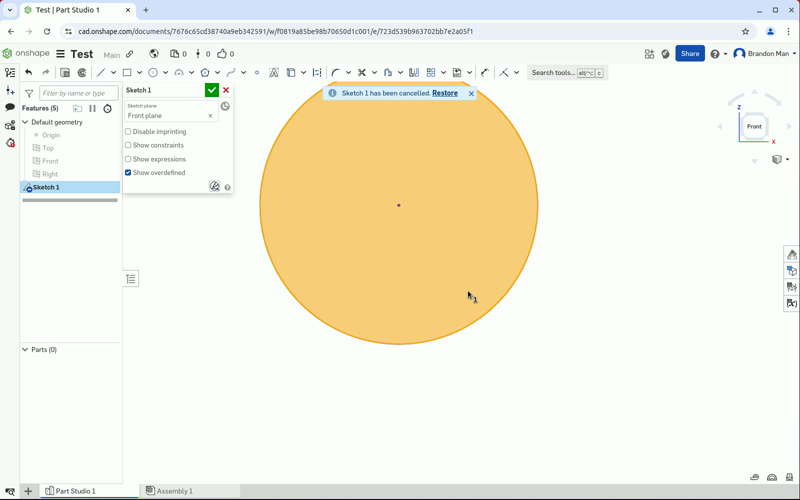
scroll(-6)
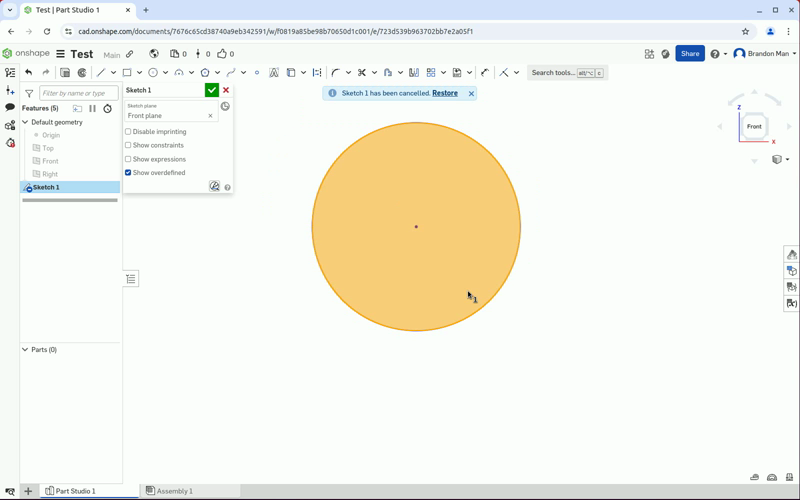
scroll(-6)
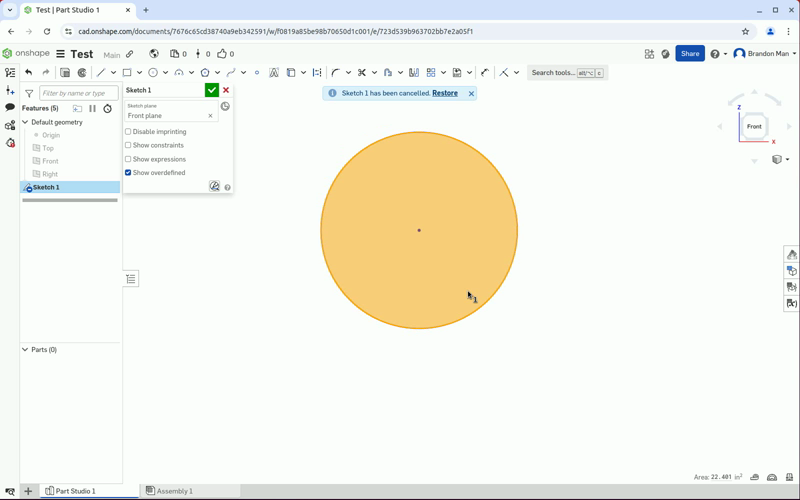
scroll(-6)
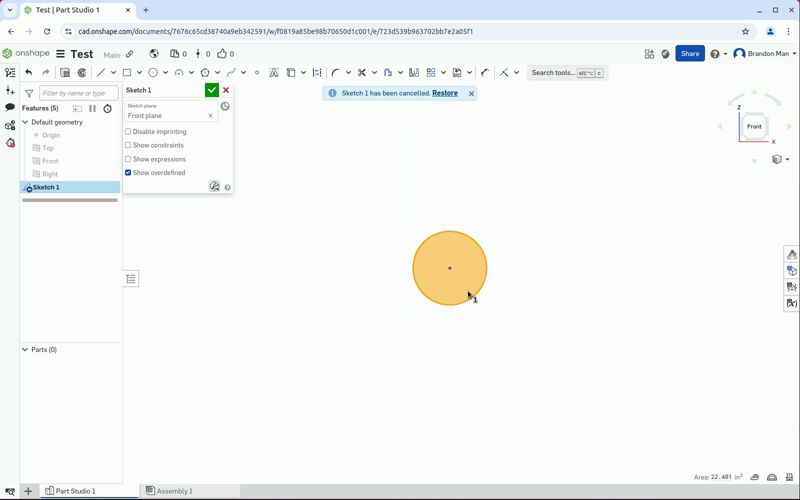
scroll(-6)
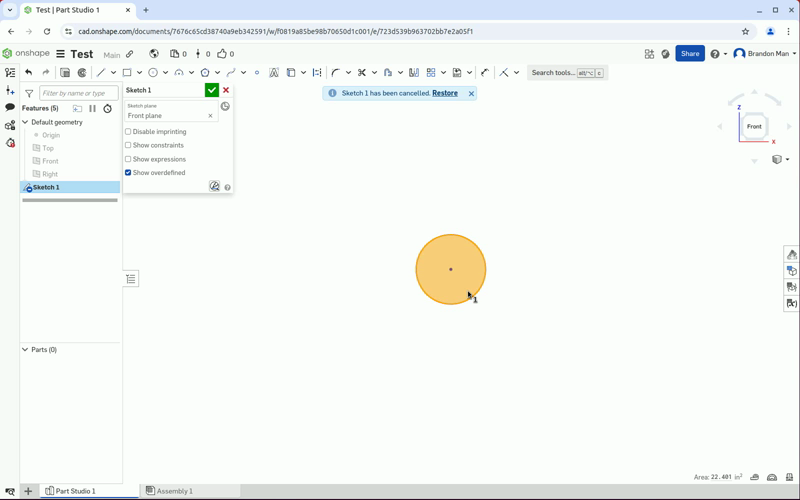
scroll(-6)
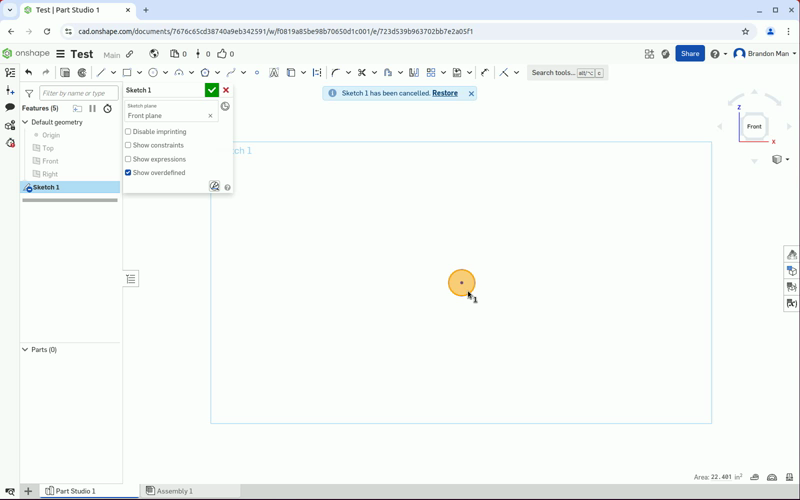
mouse_move(73, 352)
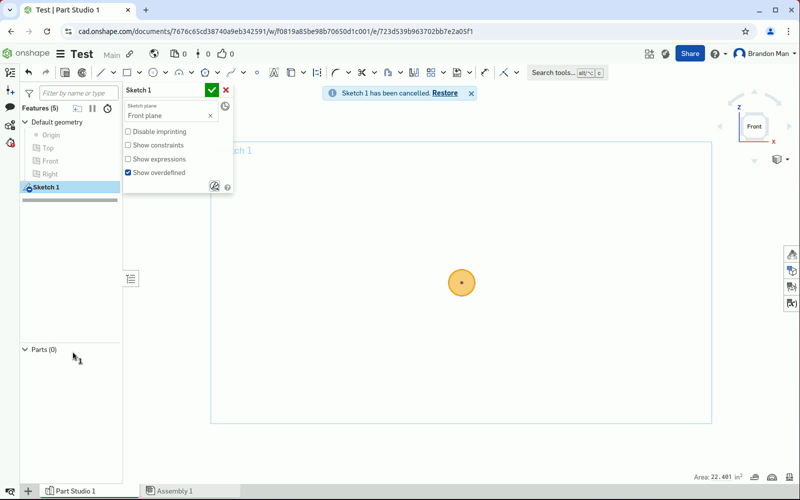
key(shift+y)
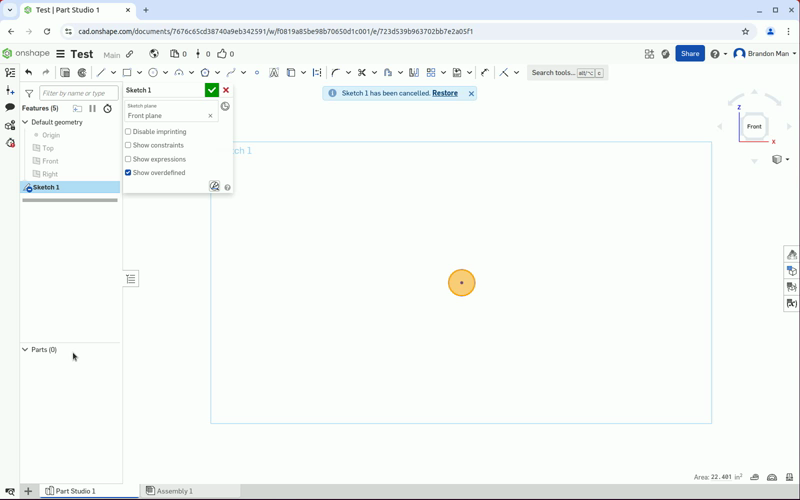
key(shift+e)
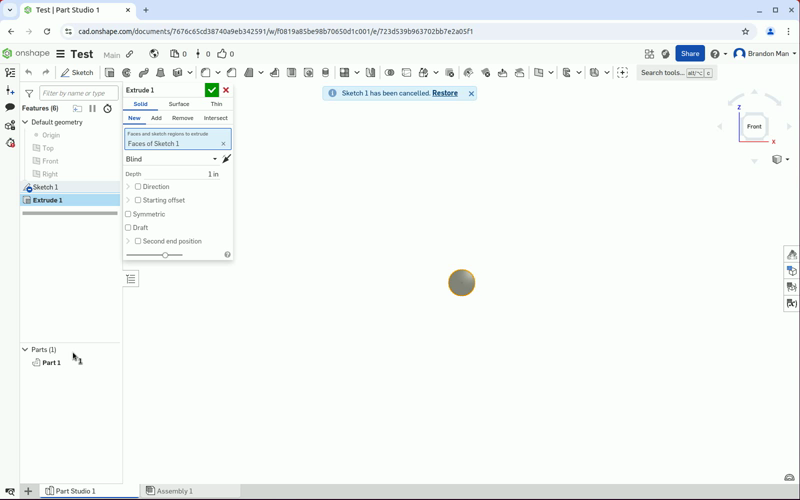
mouse_move(143, 106)
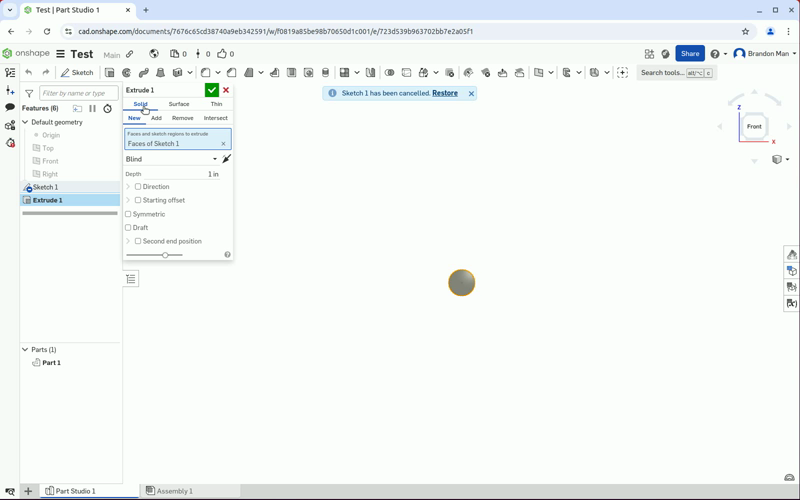
click(143, 106)
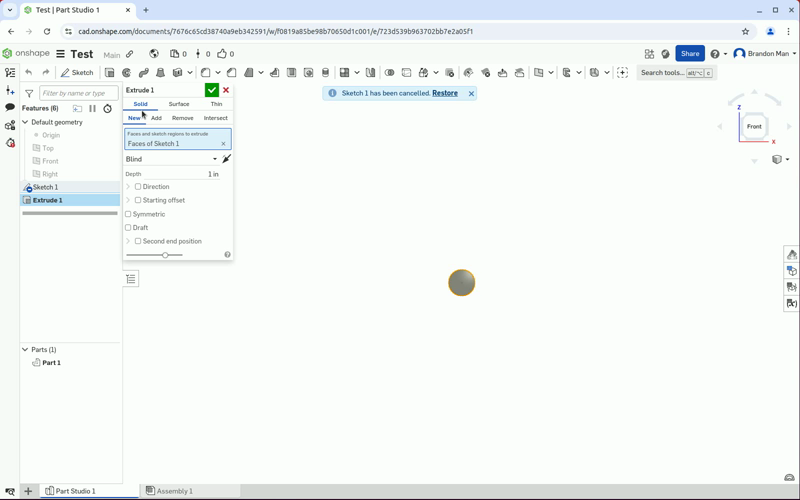
mouse_move(137, 120)
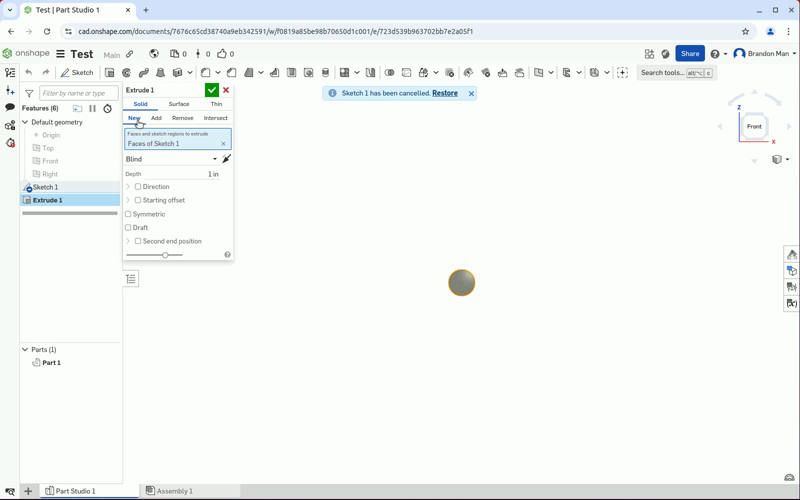
click(137, 120)
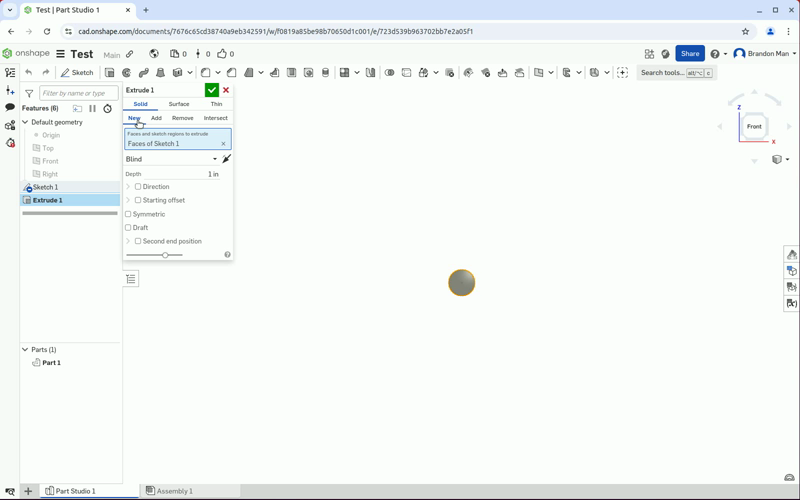
key(tab, 4)
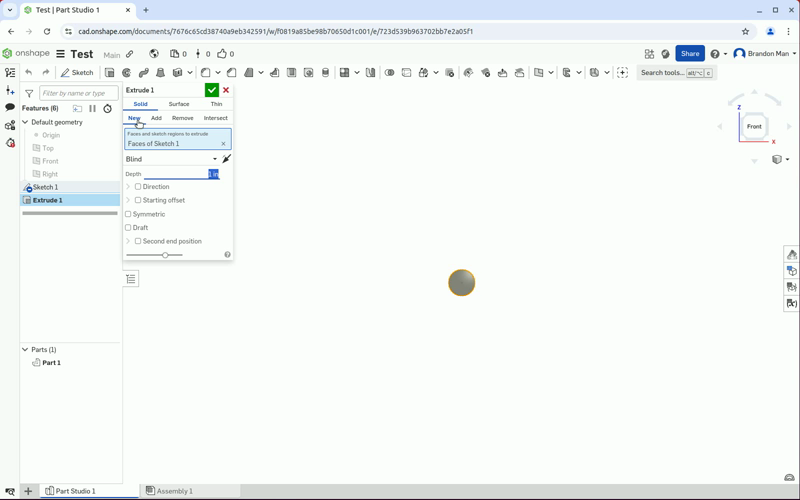
text(-0.722)
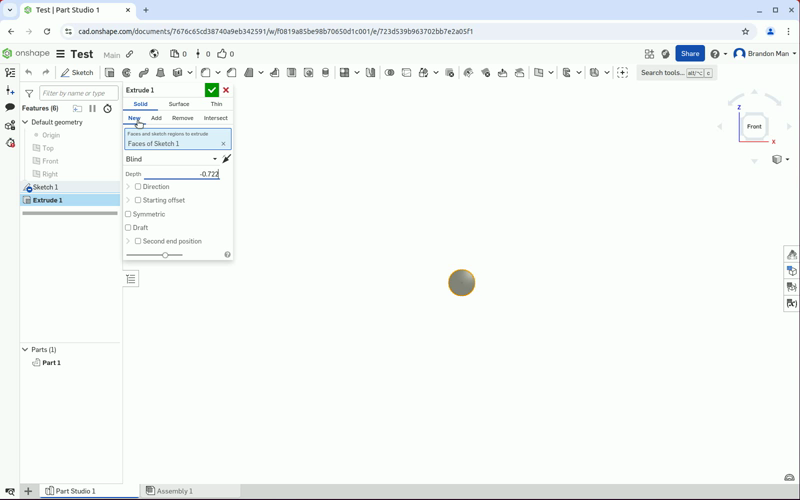
key(enter)
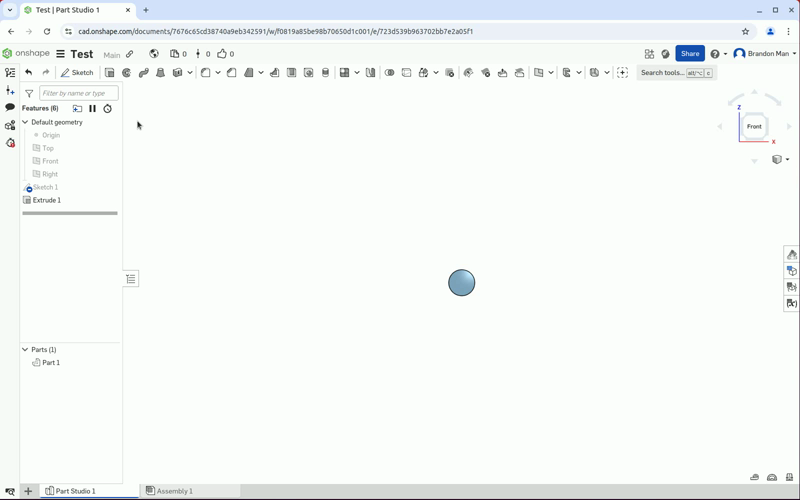
key(shift+h)
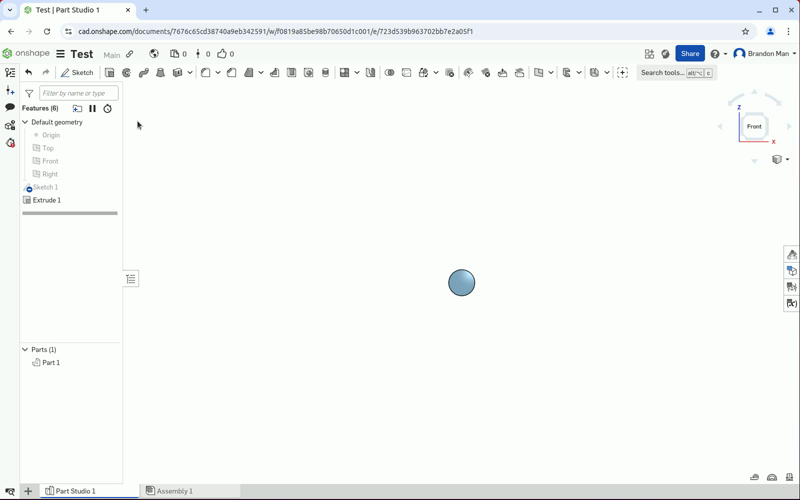
key(shift+h)
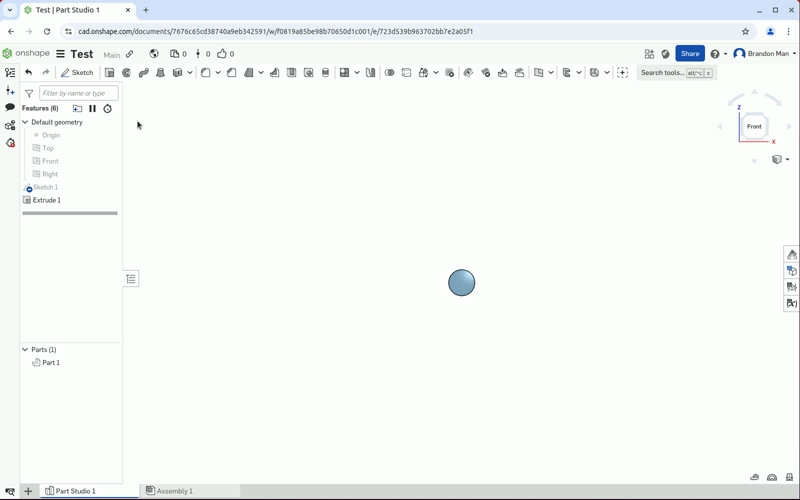
mouse_move(73, 189)
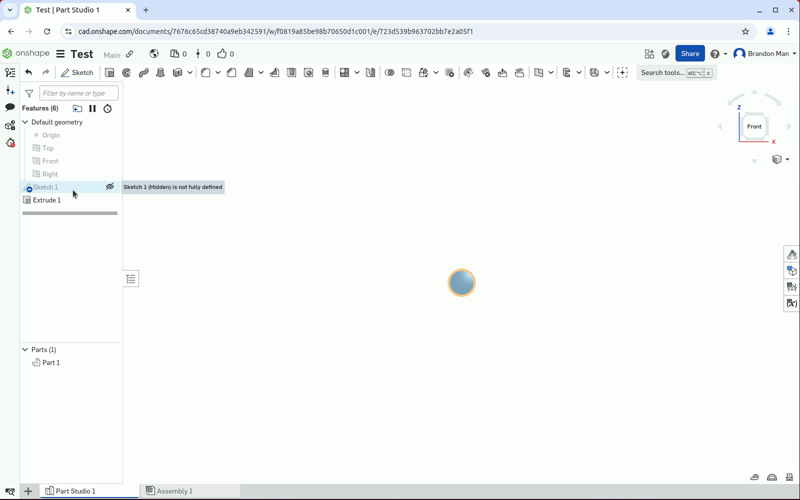
click(73, 189)
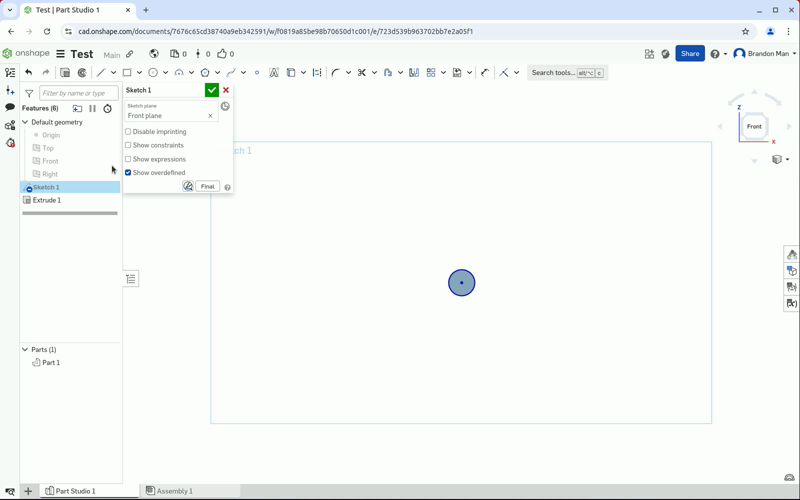
mouse_move(229, 92)
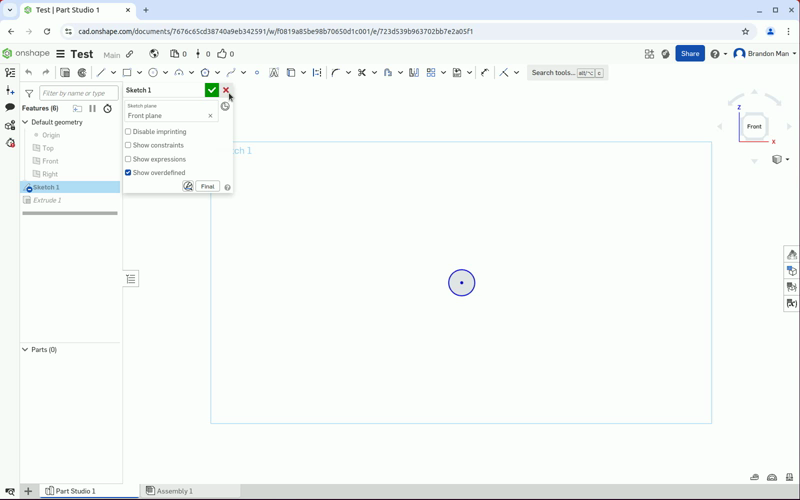
click(229, 92)
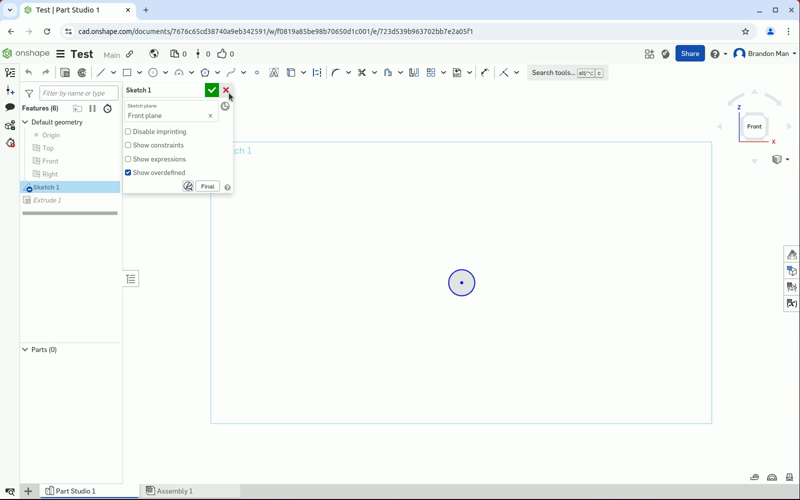
key(shift+s)
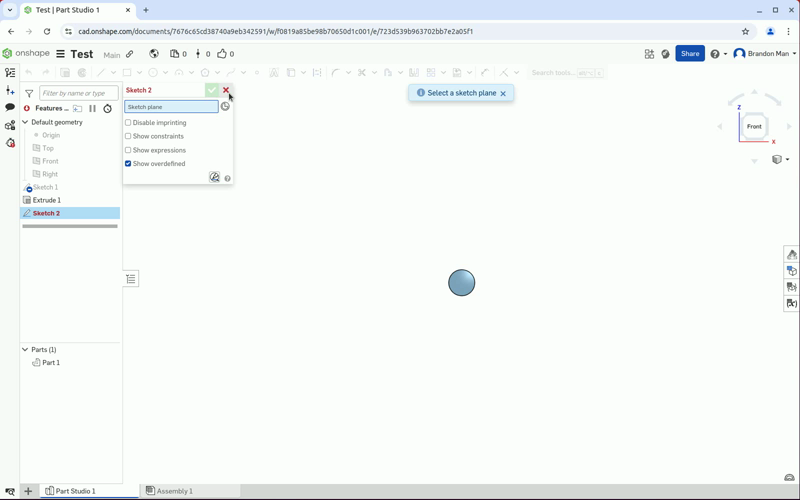
mouse_move(73, 163)
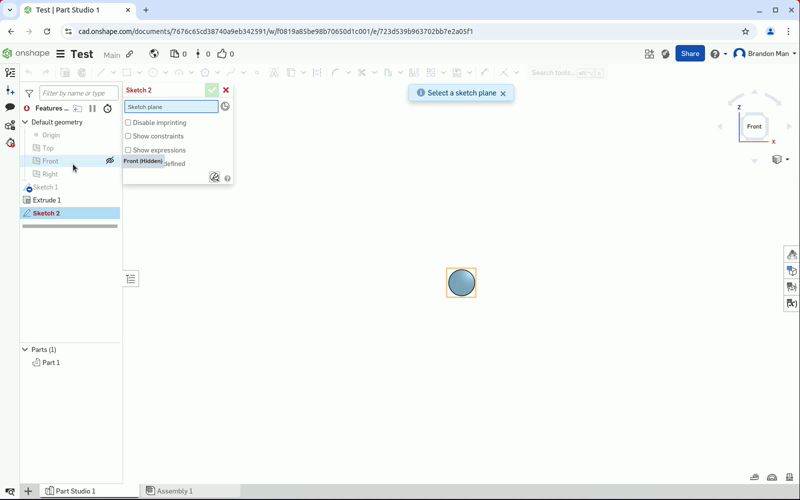
click(73, 163)
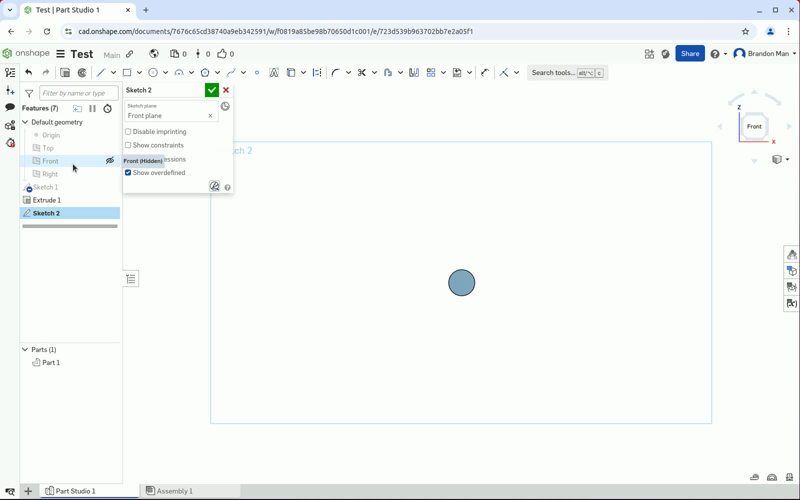
mouse_move(73, 352)
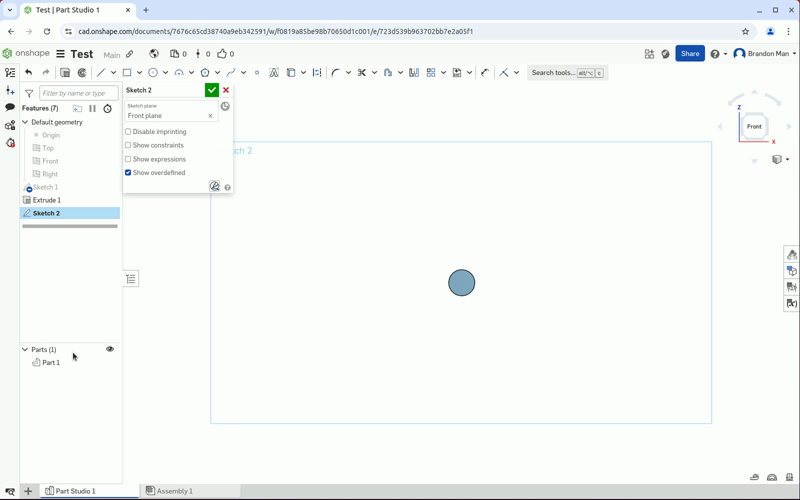
key(y)
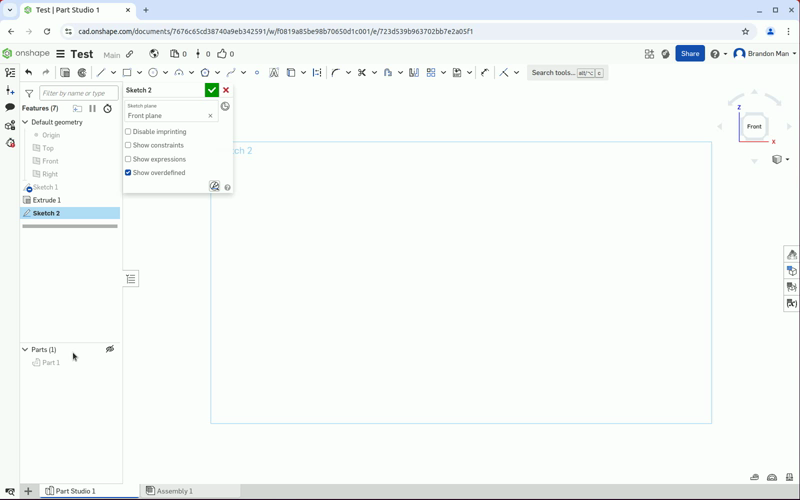
key(c)
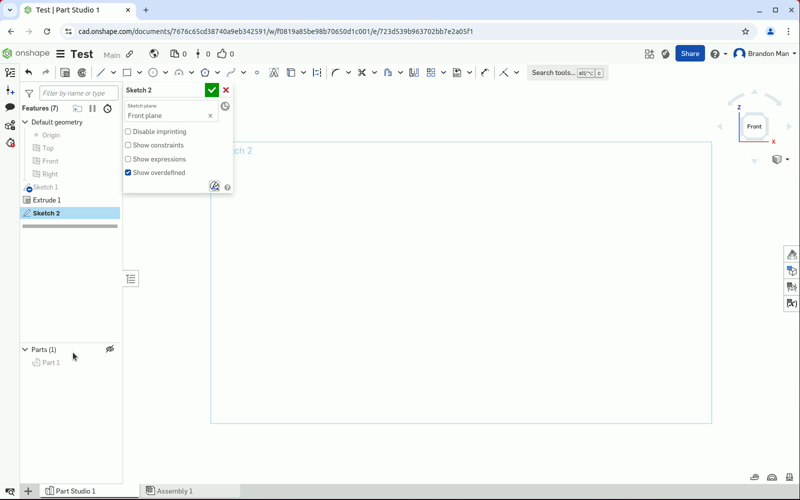
key_down(shift)
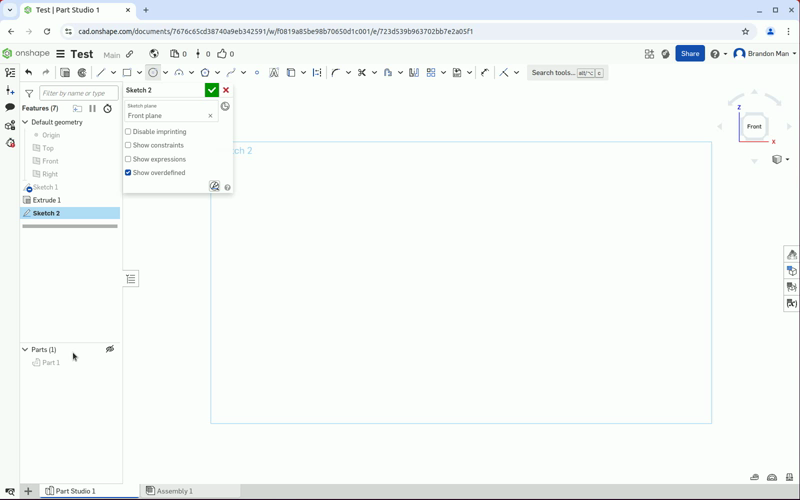
mouse_move(461, 282)
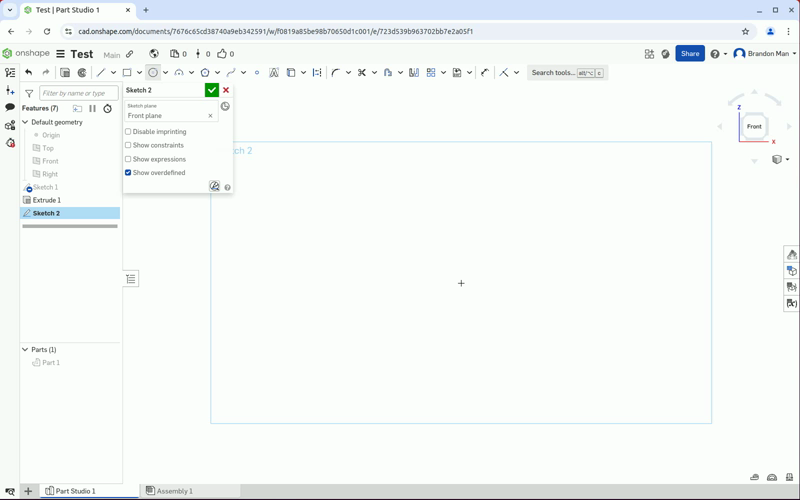
click(461, 282)
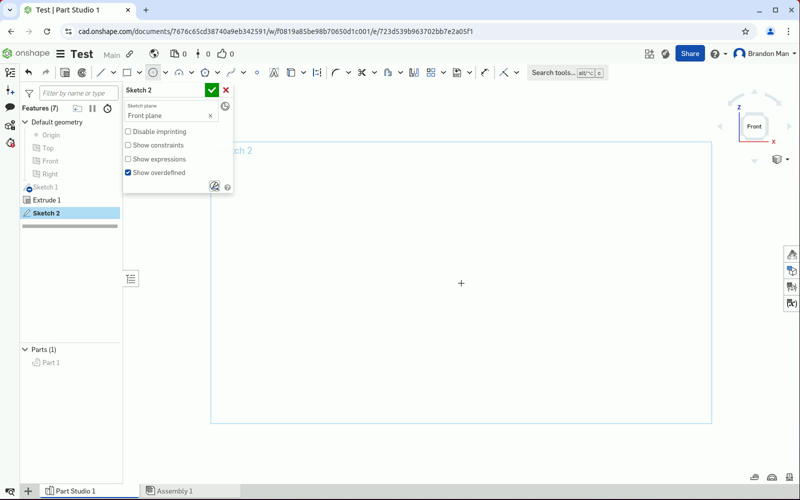
key_up(shift)
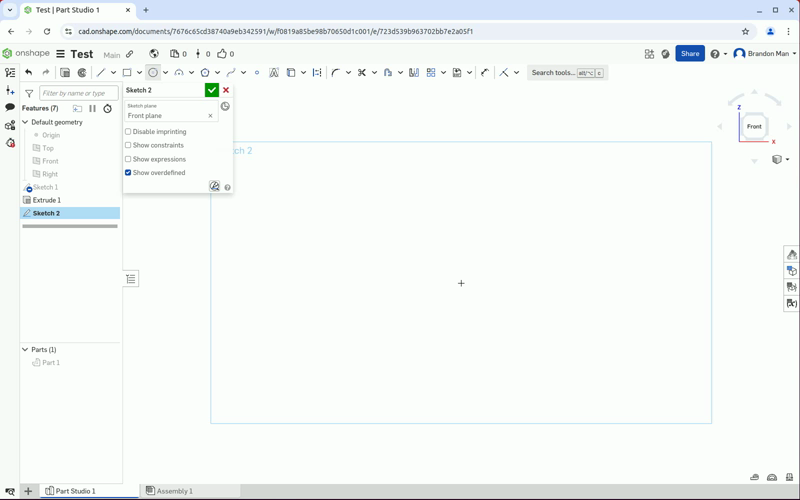
mouse_move(465, 282)
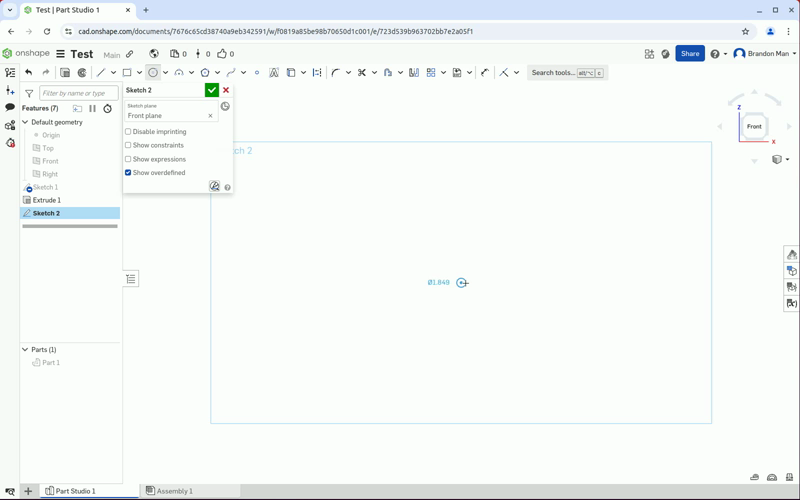
click(465, 282)
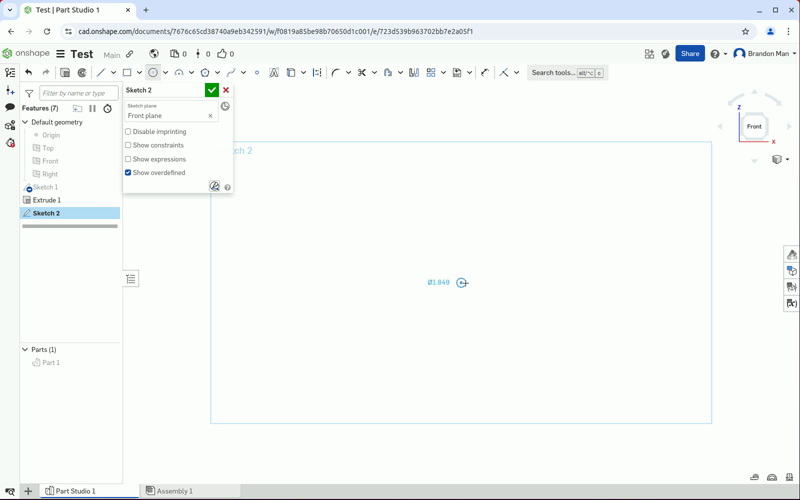
key(esc)
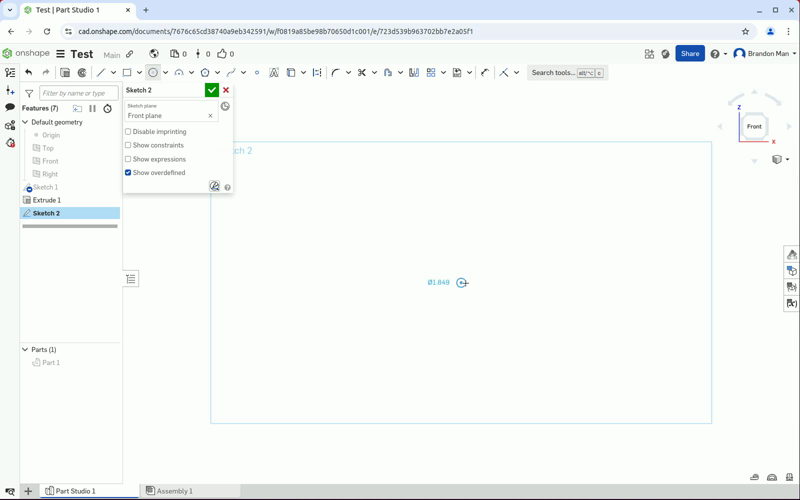
mouse_move(458, 280)
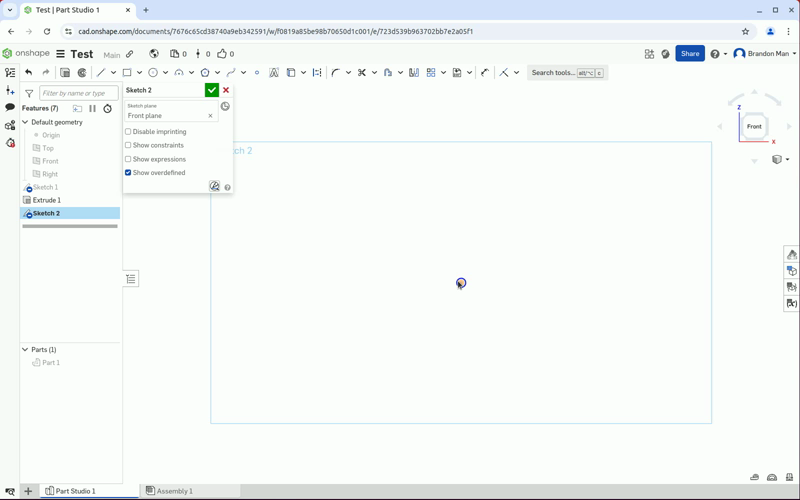
scroll(6)
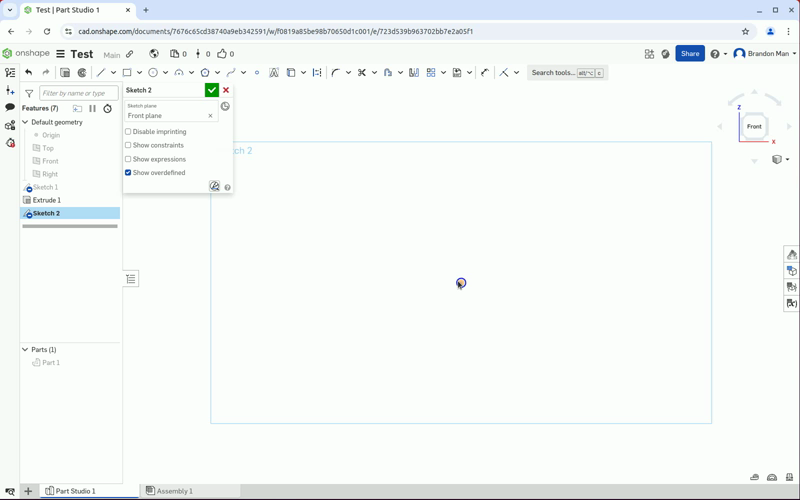
scroll(6)
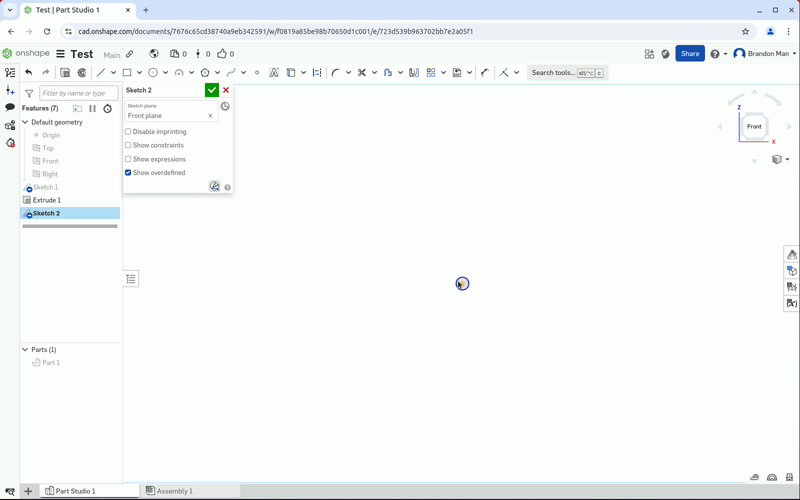
scroll(6)
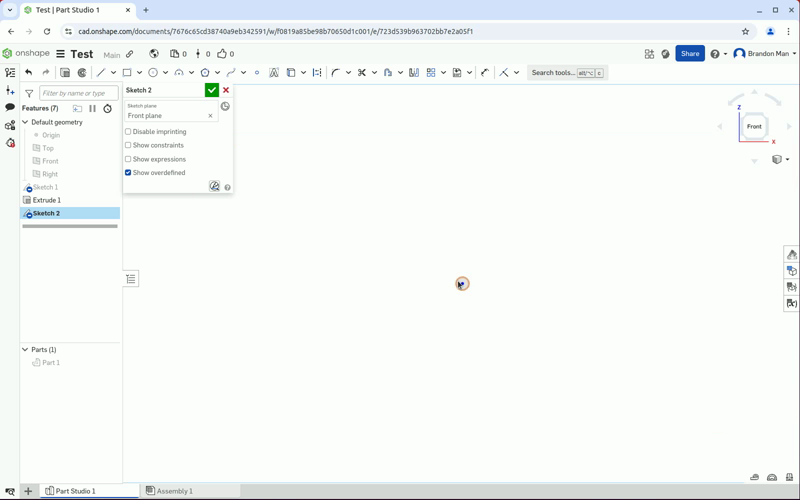
scroll(6)
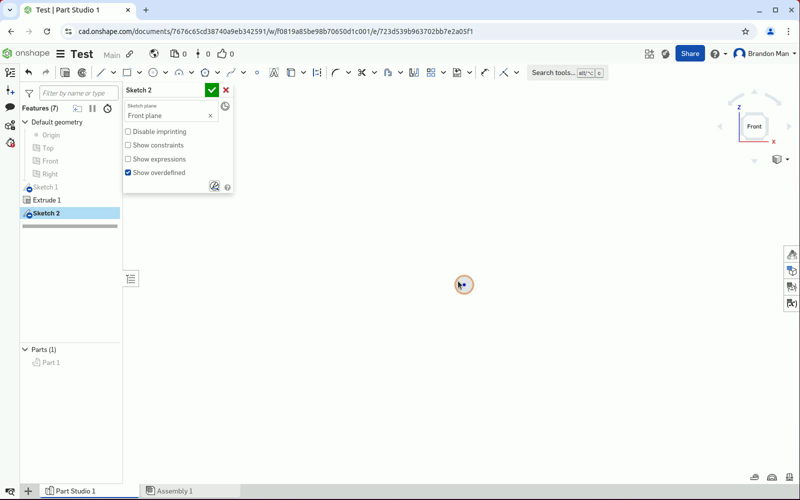
scroll(6)
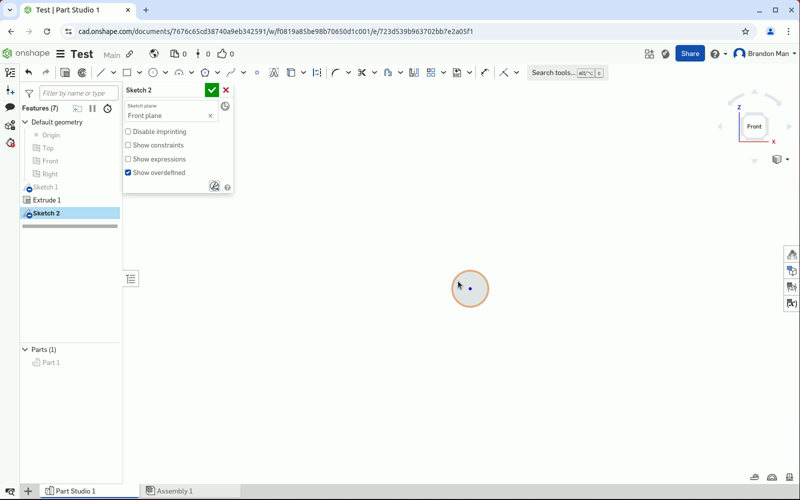
scroll(6)
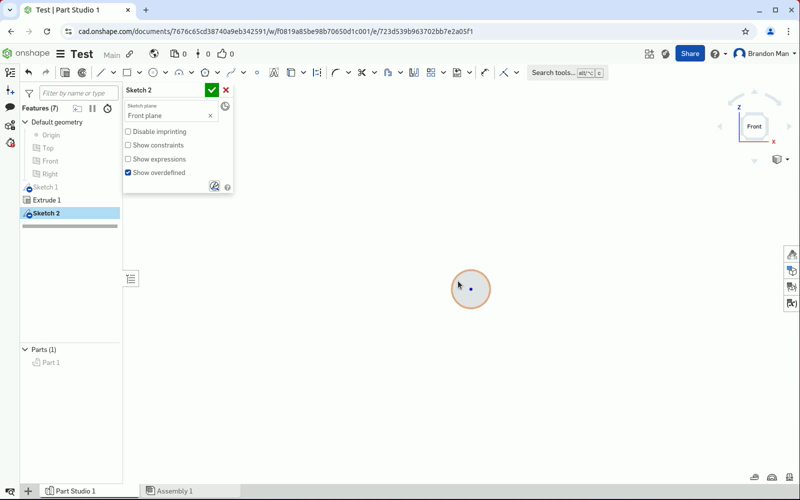
scroll(6)
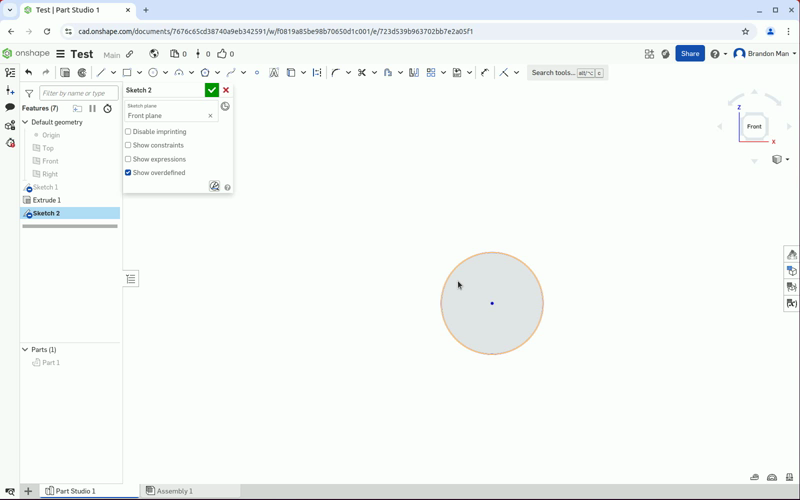
click(458, 280)
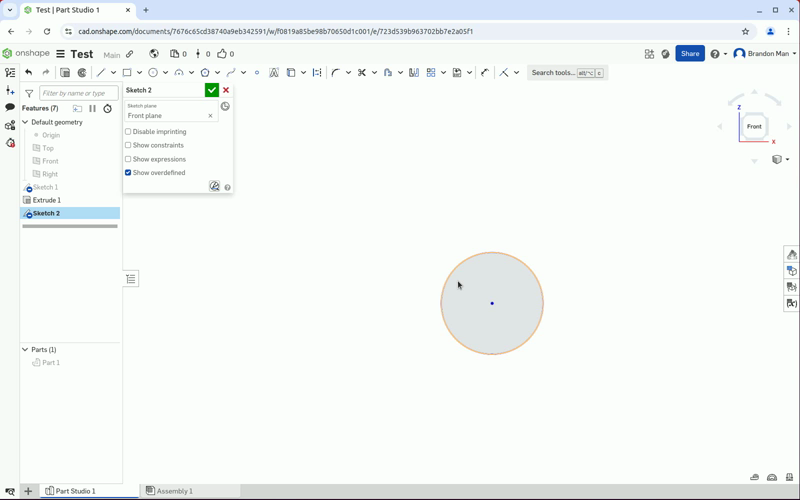
scroll(-6)
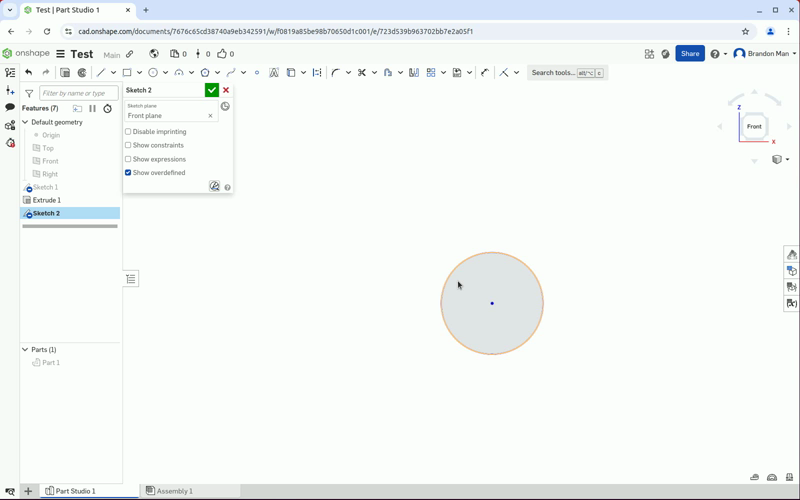
scroll(-6)
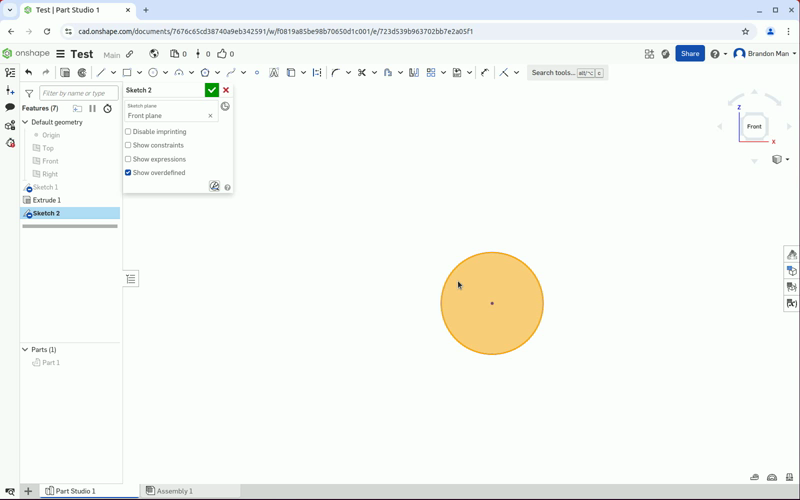
scroll(-6)
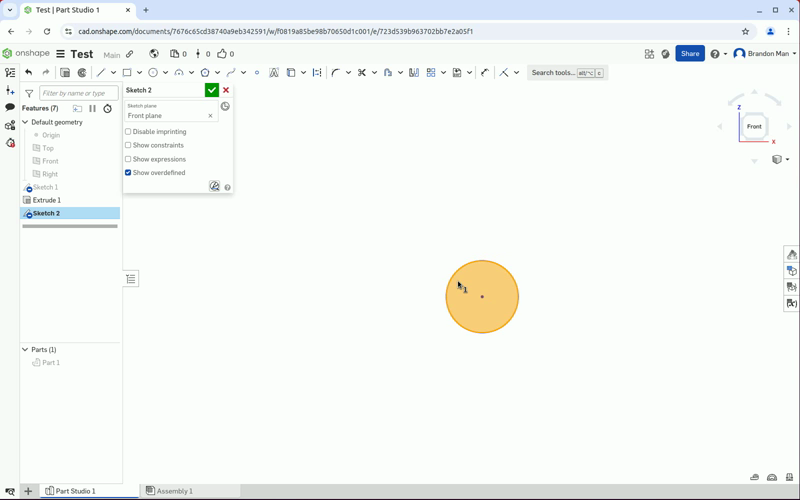
scroll(-6)
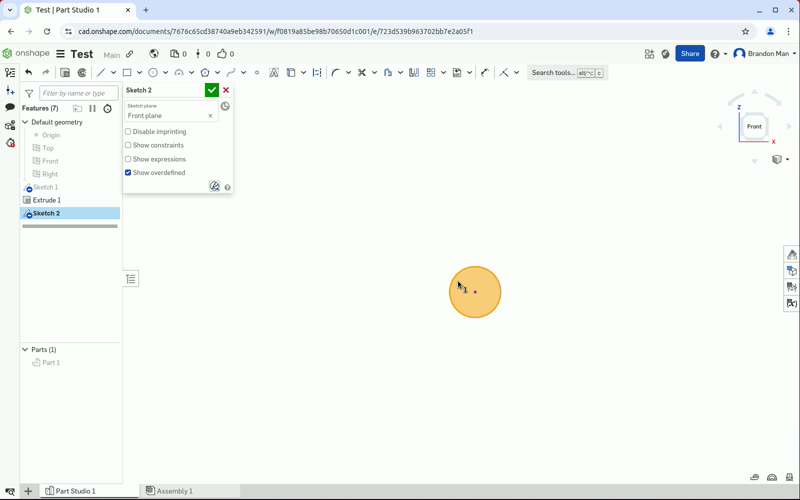
scroll(-6)
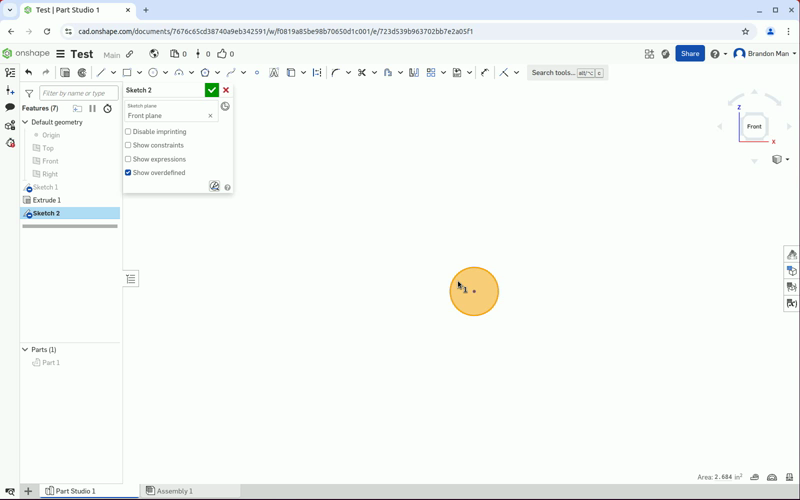
scroll(-6)
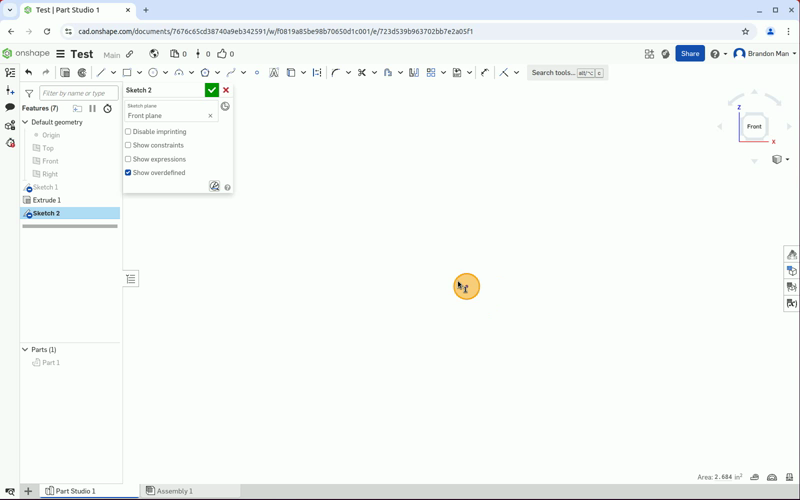
scroll(-6)
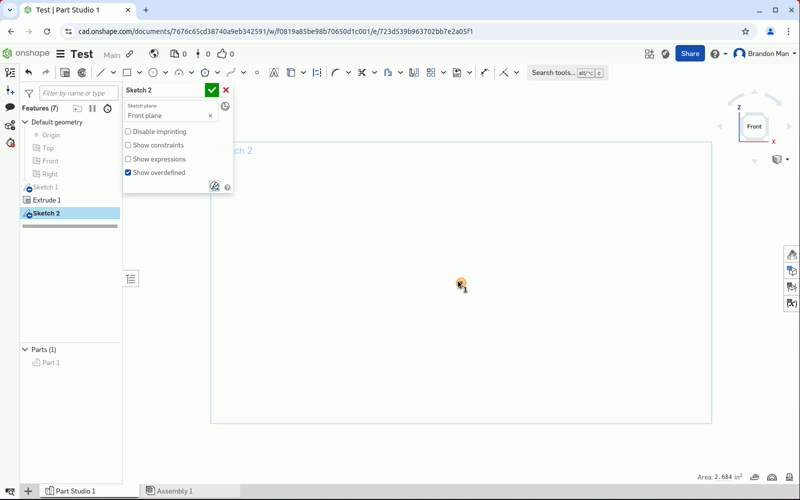
mouse_move(73, 352)
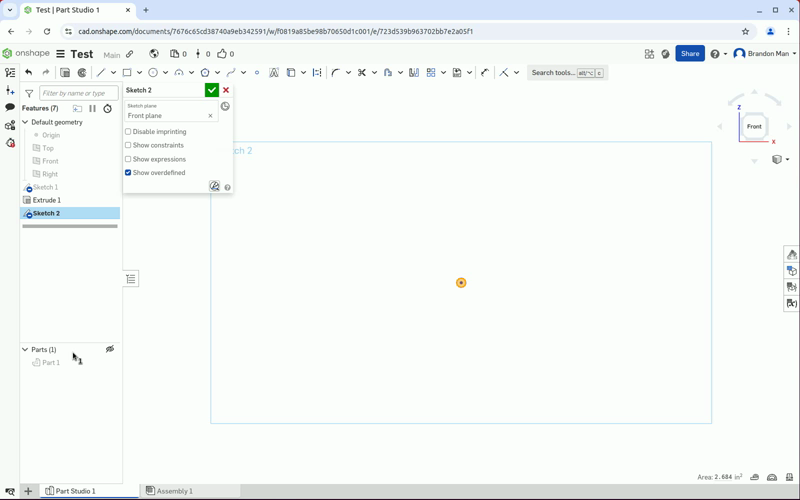
key(shift+y)
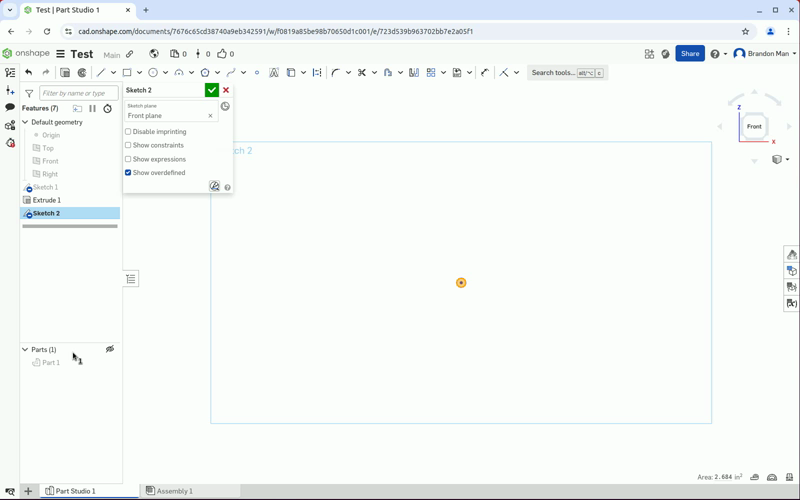
key(shift+e)
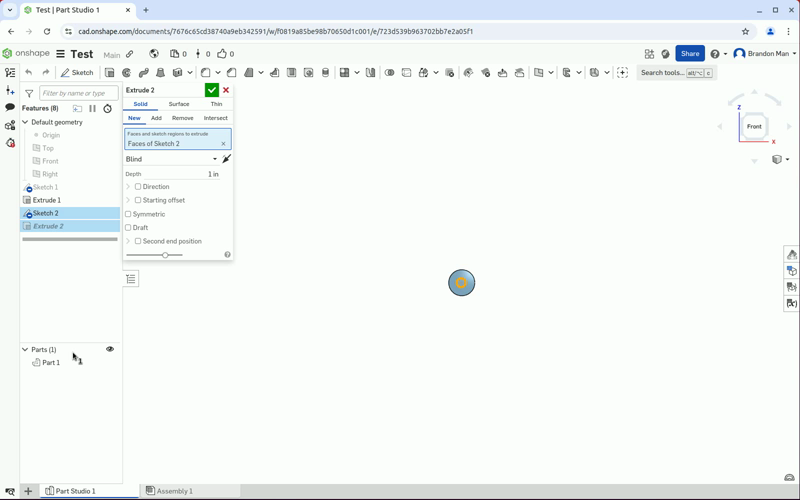
mouse_move(143, 106)
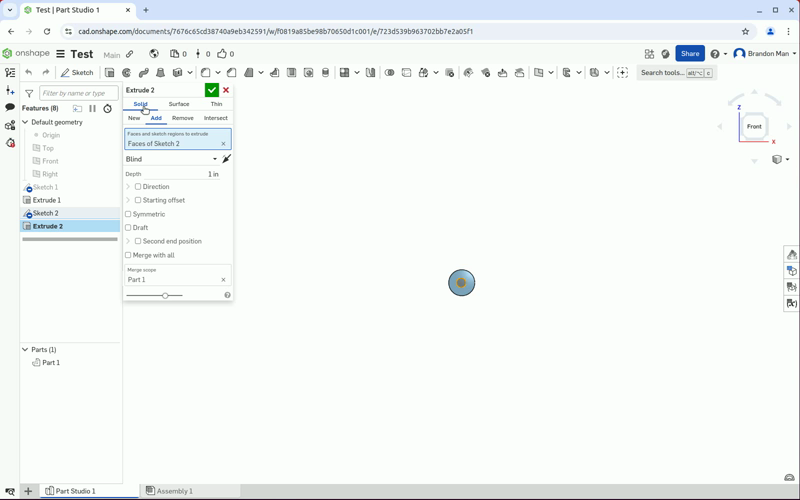
click(143, 106)
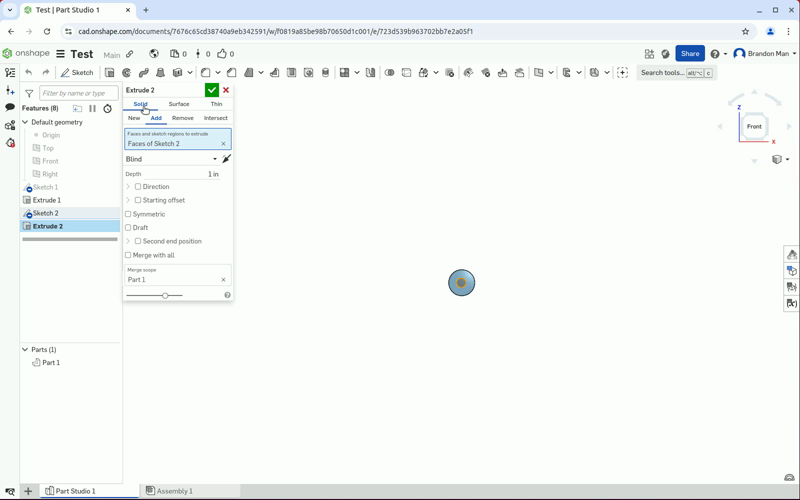
mouse_move(137, 120)
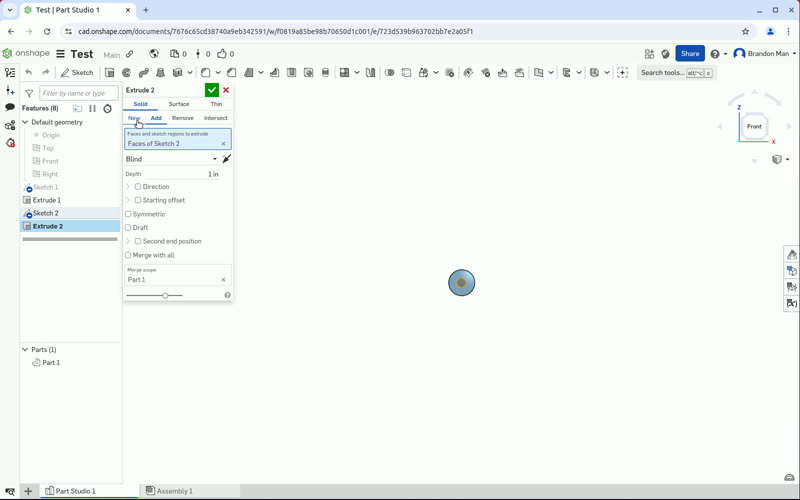
click(137, 120)
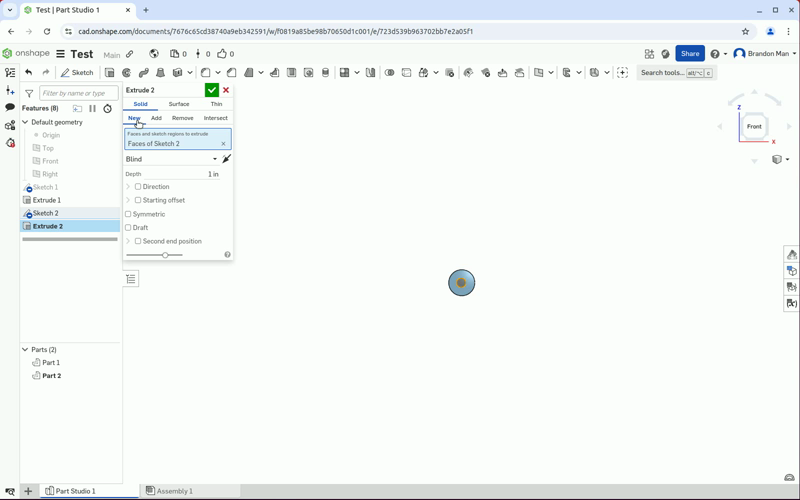
key(tab, 4)
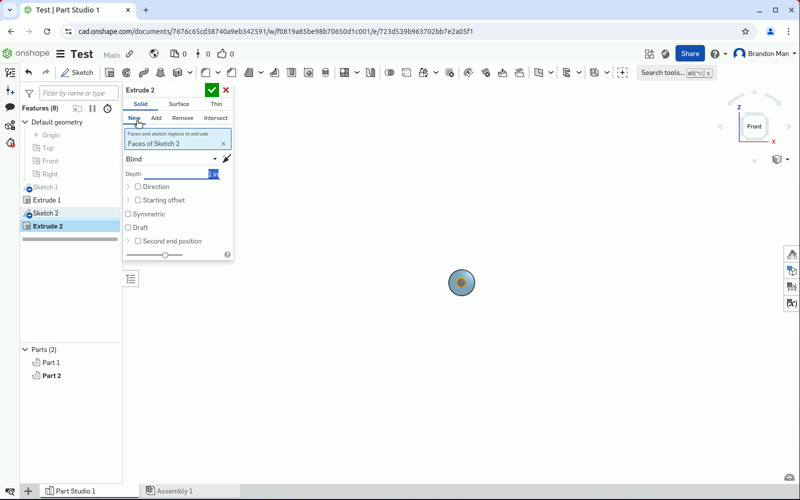
text(-4.814)
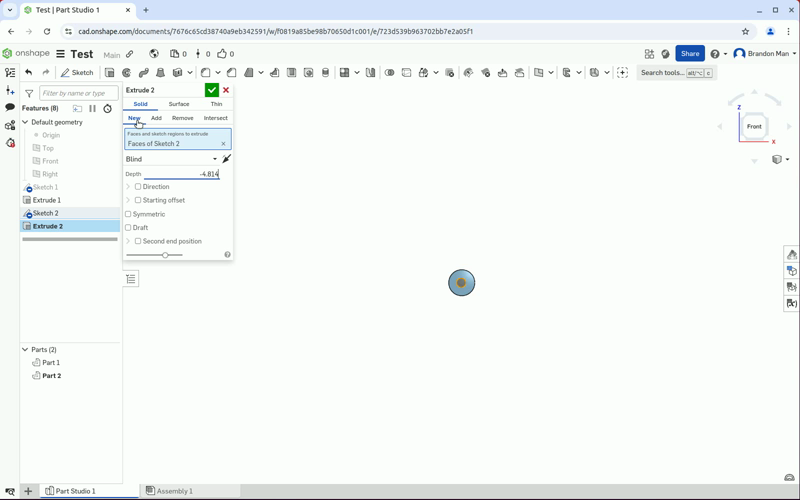
key(enter)
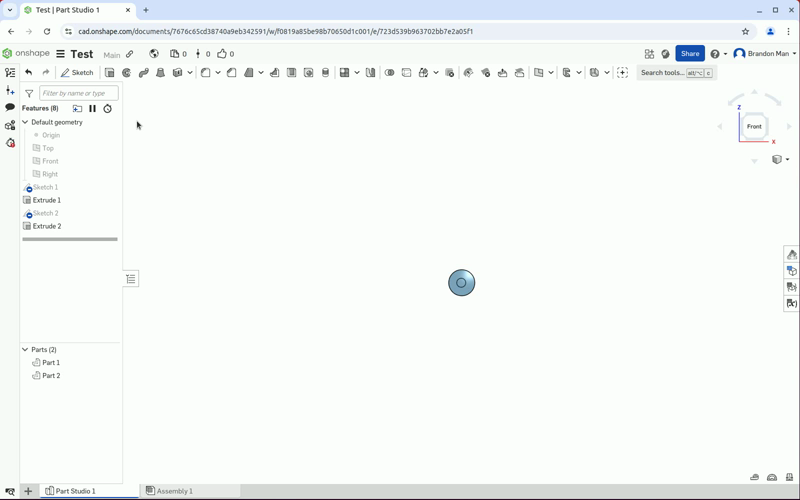
key(shift+h)
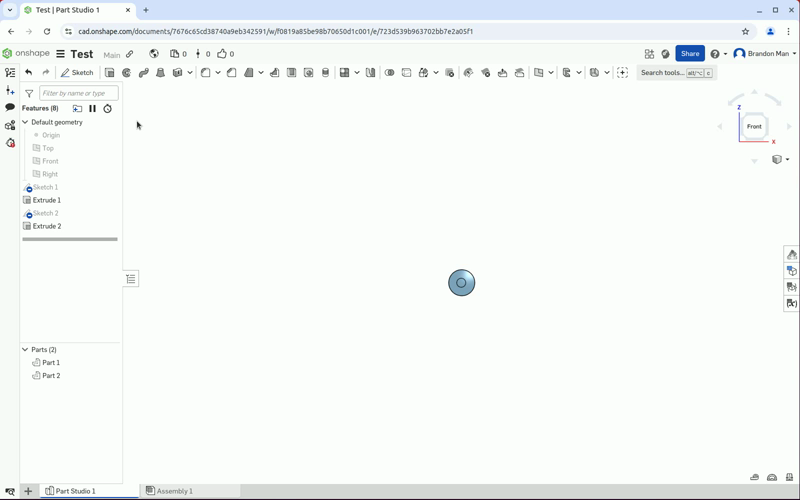
key(shift+h)
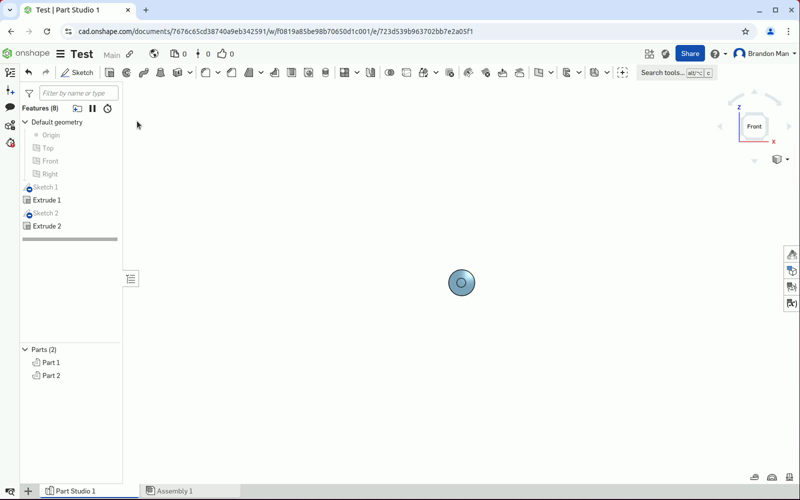
mouse_move(73, 189)
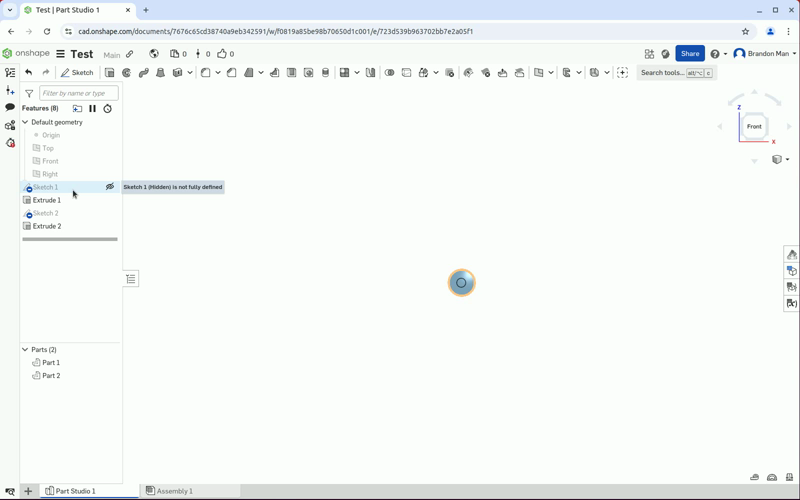
click(73, 189)
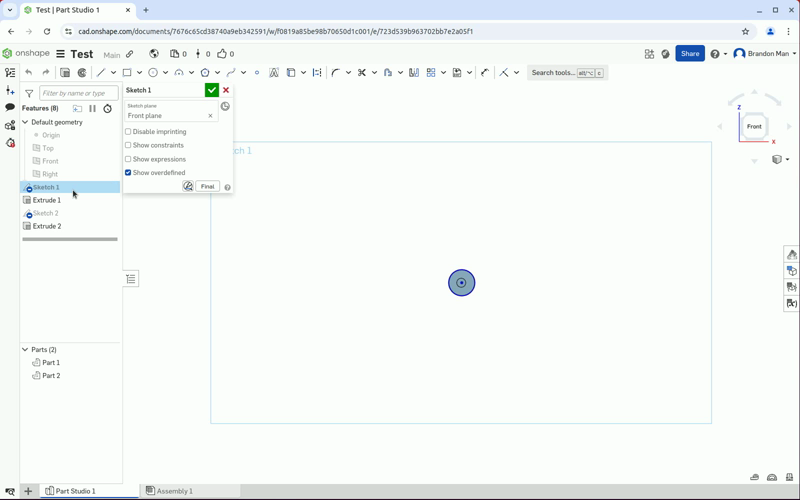
mouse_move(229, 92)
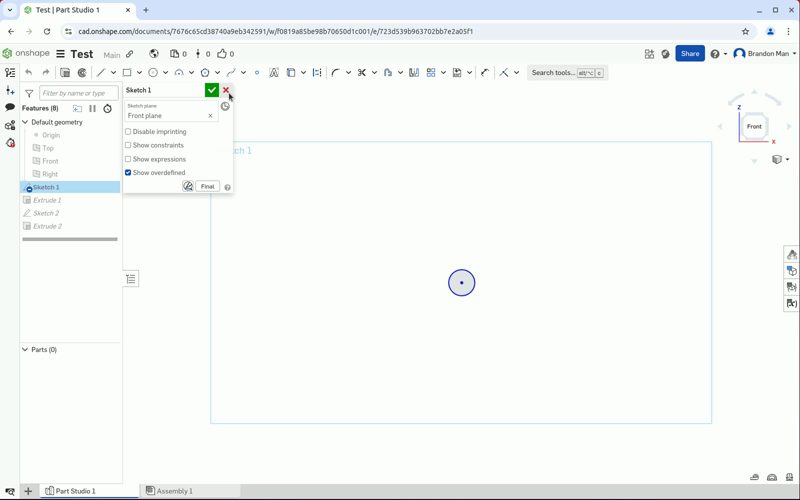
click(229, 92)
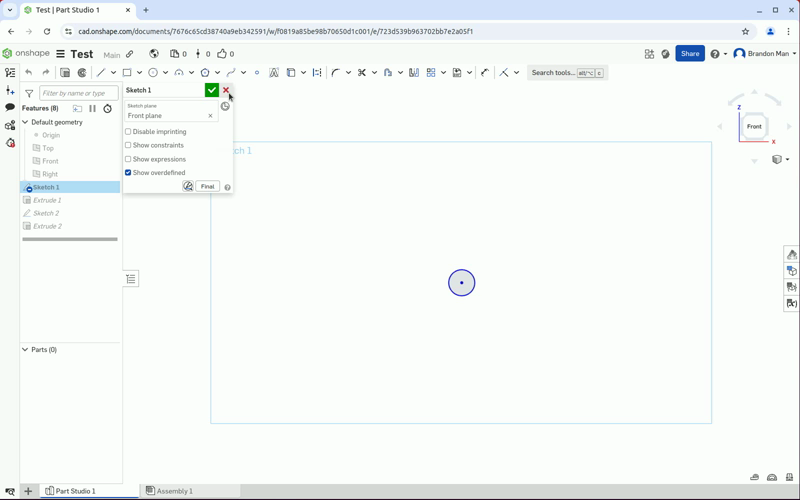
key(shift+s)
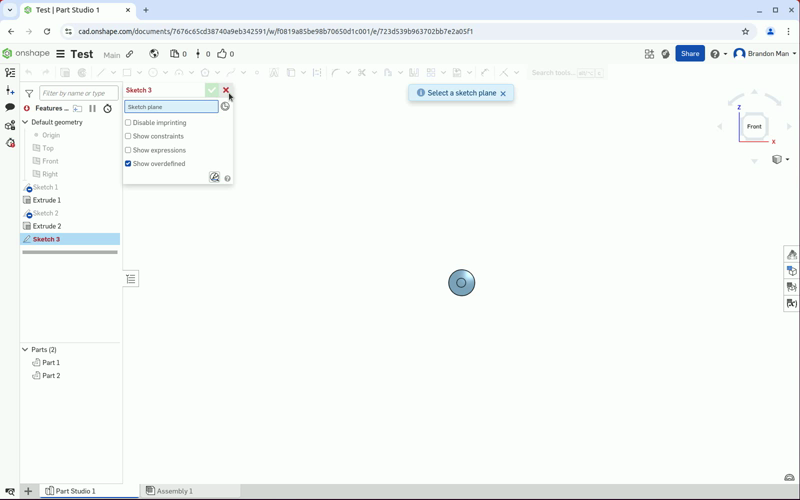
mouse_move(73, 163)
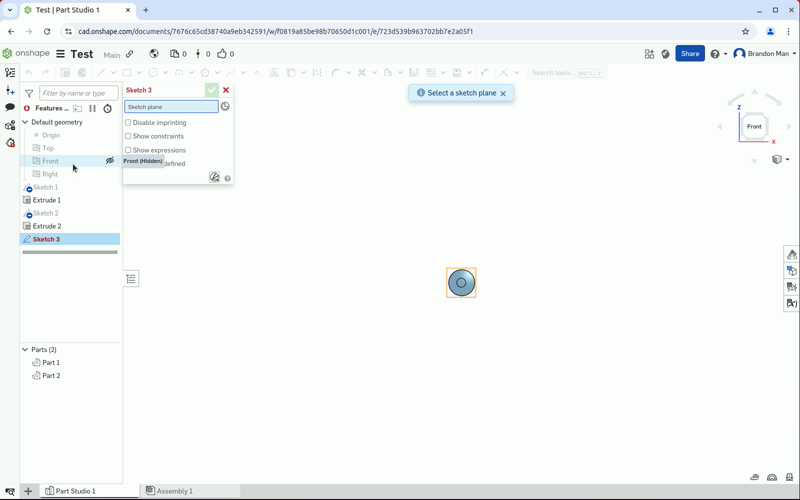
click(73, 163)
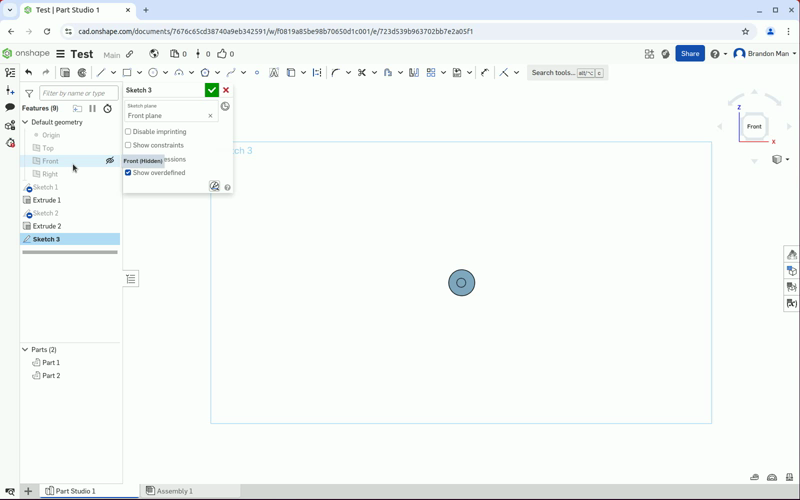
mouse_move(73, 352)
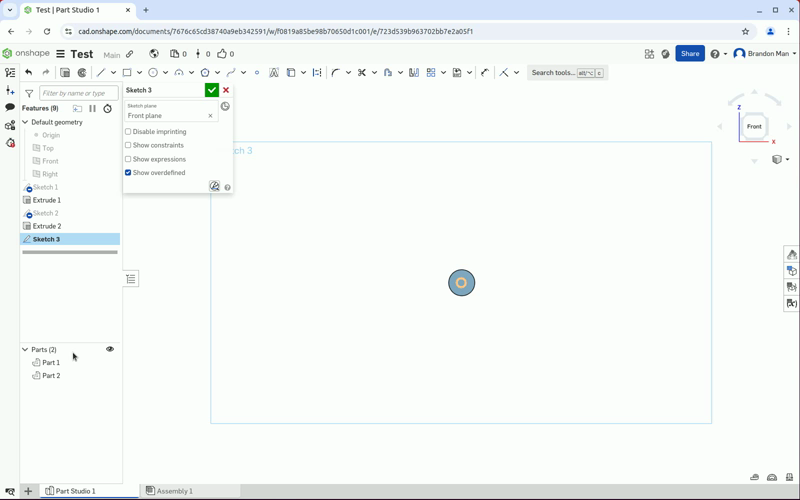
key(y)
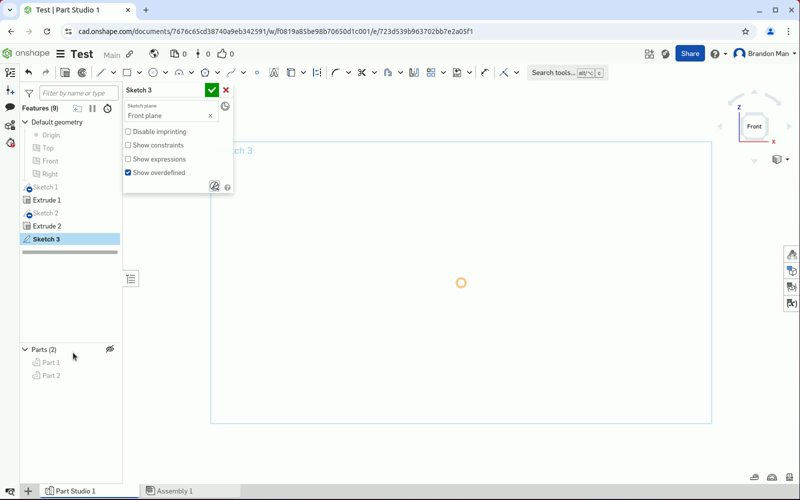
key(c)
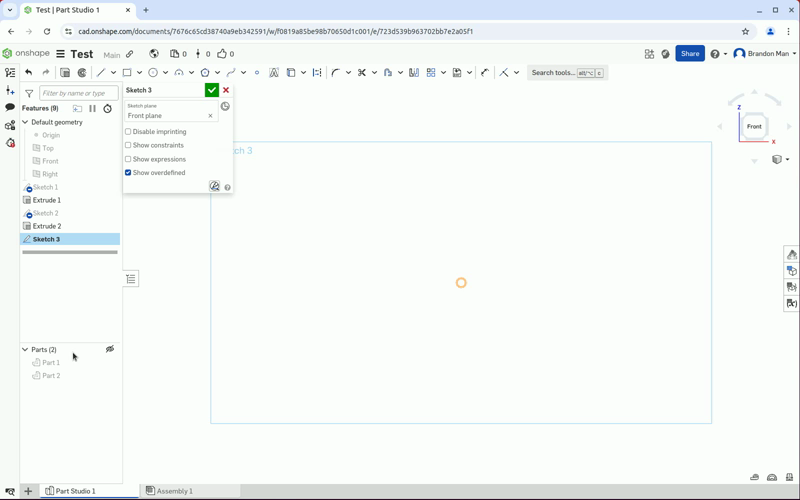
key_down(shift)
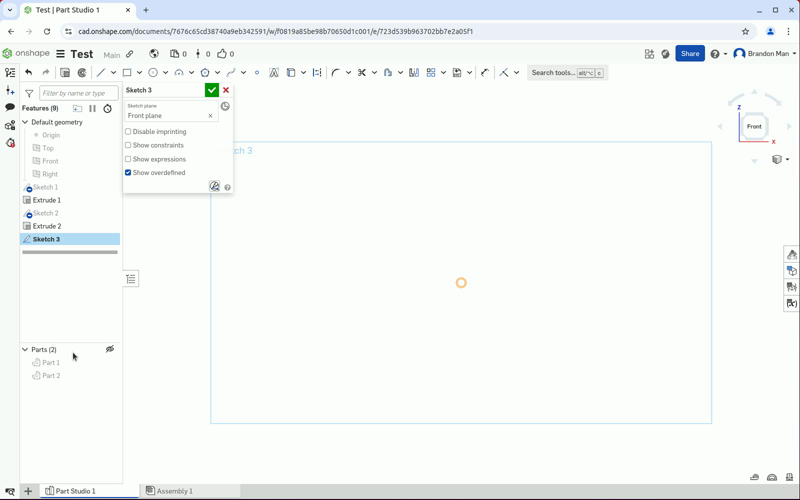
mouse_move(460, 282)
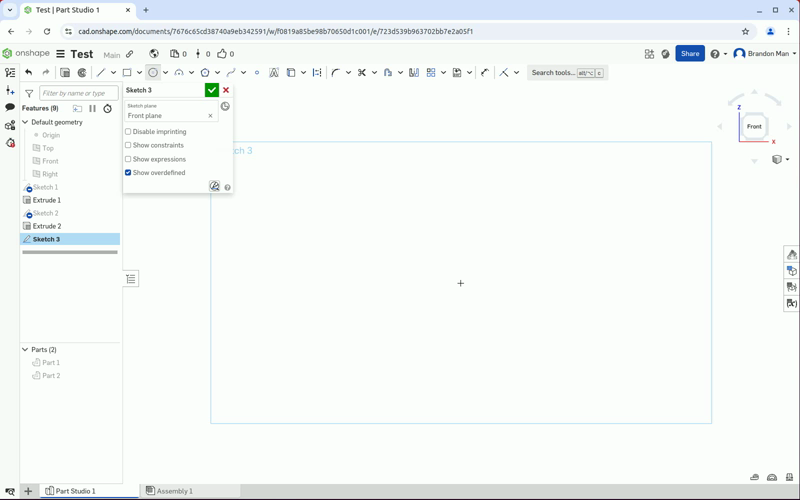
click(460, 282)
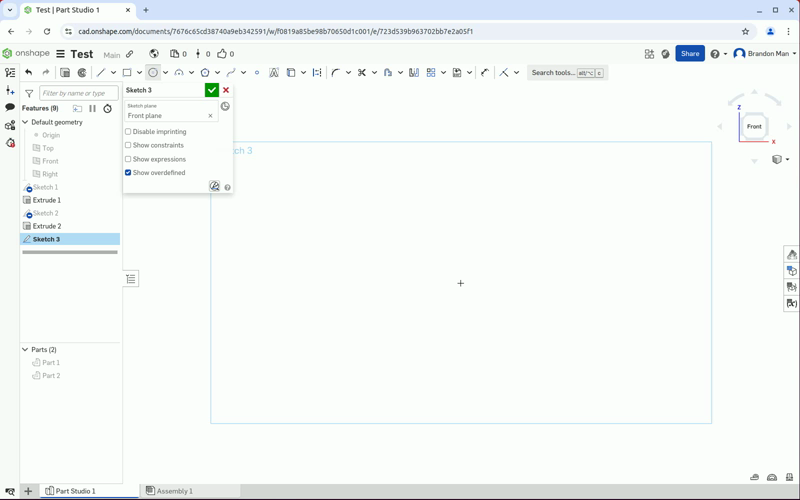
key_up(shift)
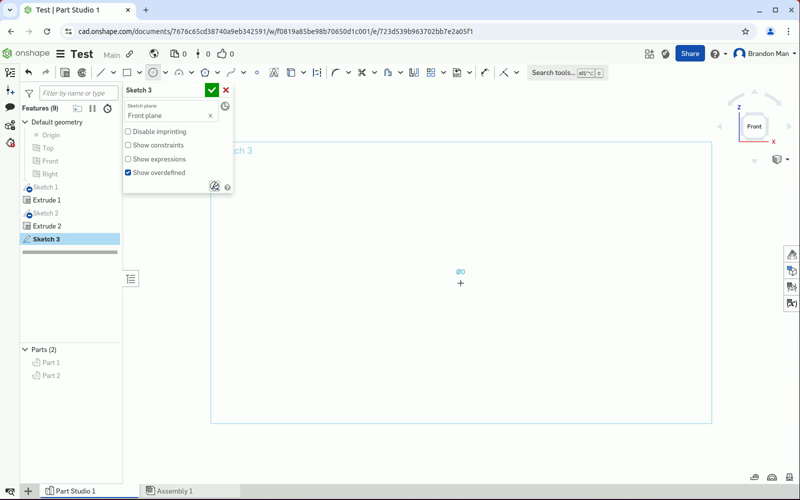
mouse_move(480, 282)
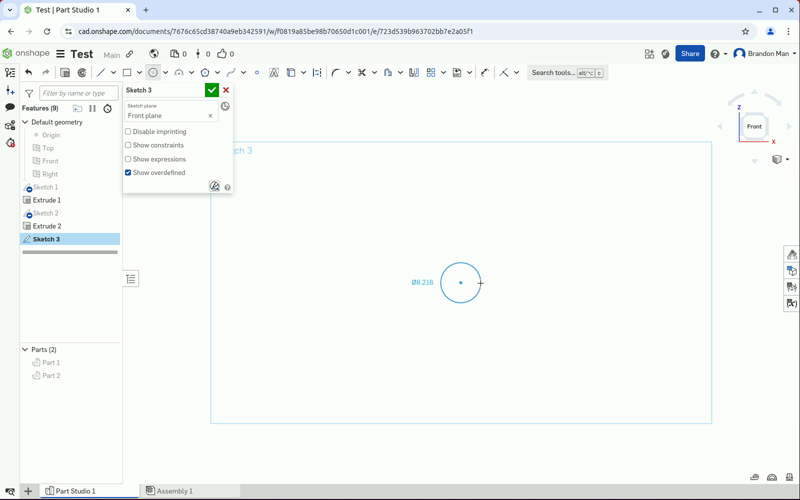
click(480, 282)
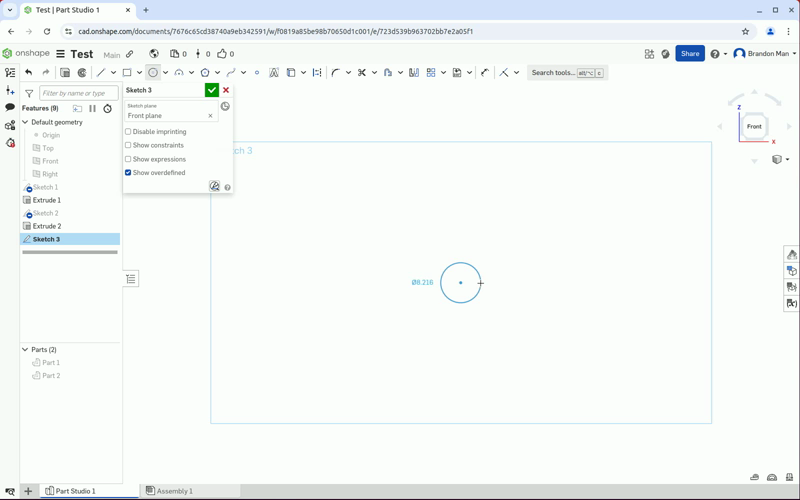
key(esc)
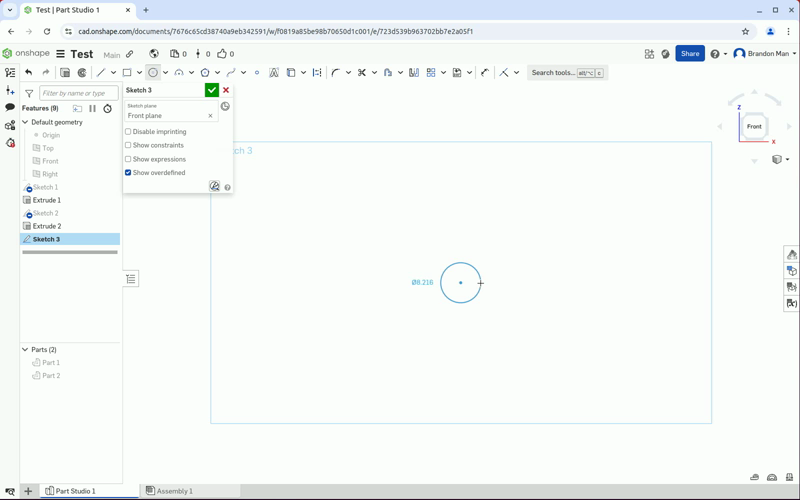
mouse_move(461, 275)
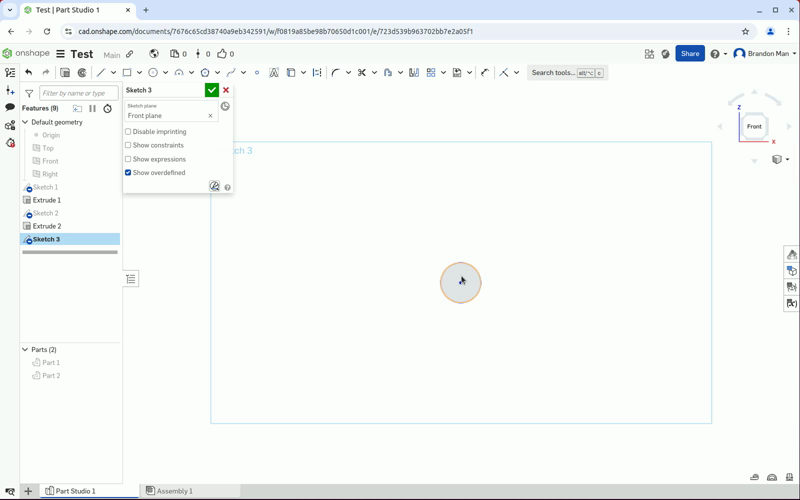
scroll(6)
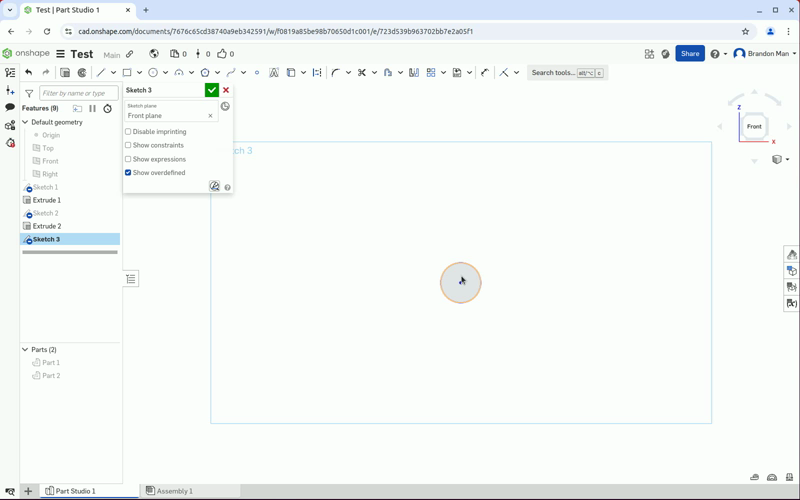
scroll(6)
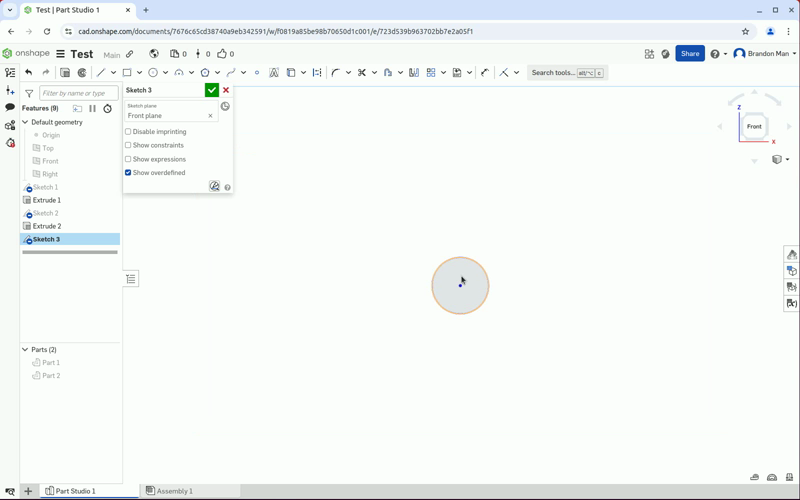
scroll(6)
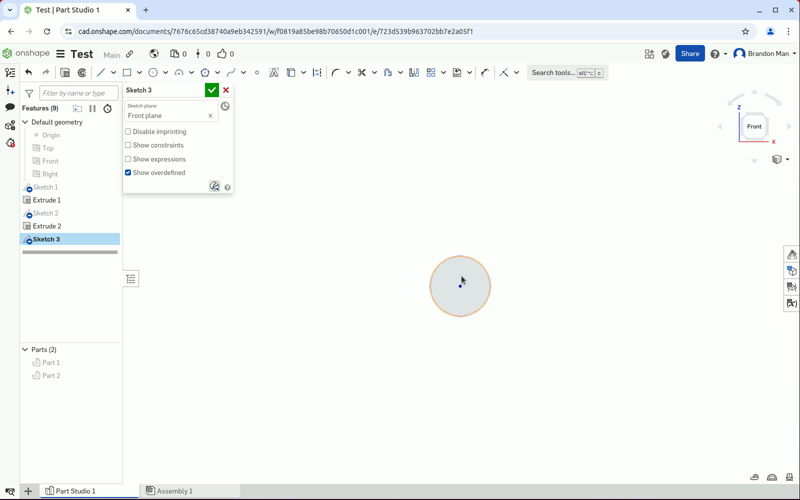
scroll(6)
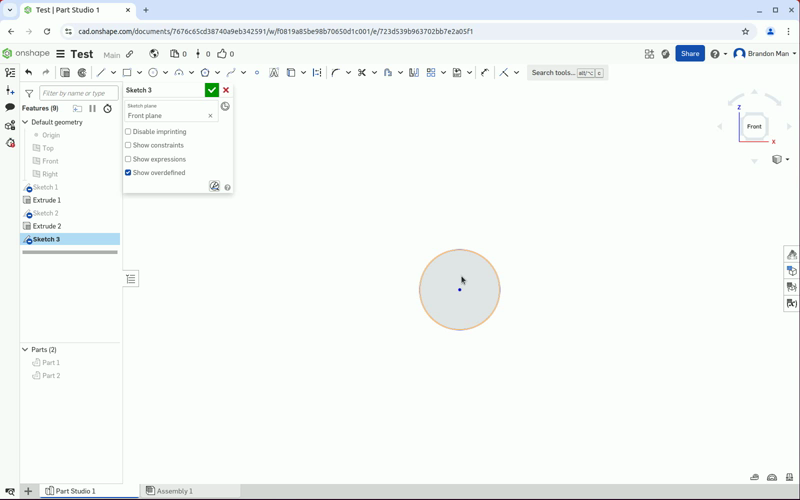
scroll(6)
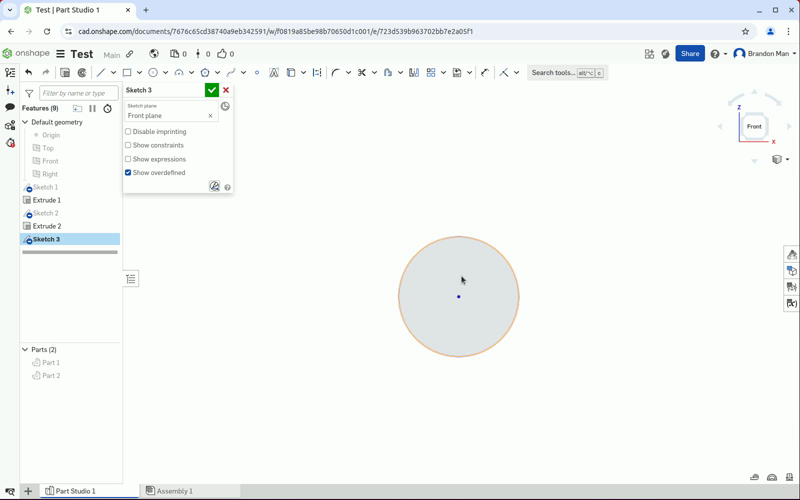
scroll(6)
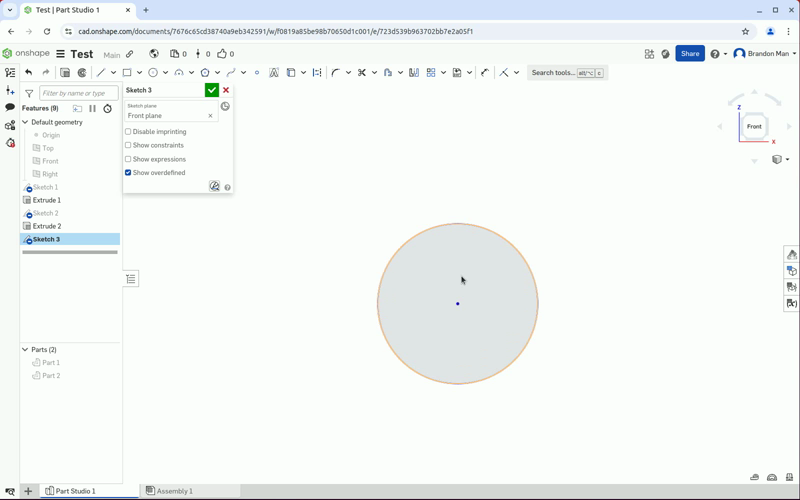
scroll(6)
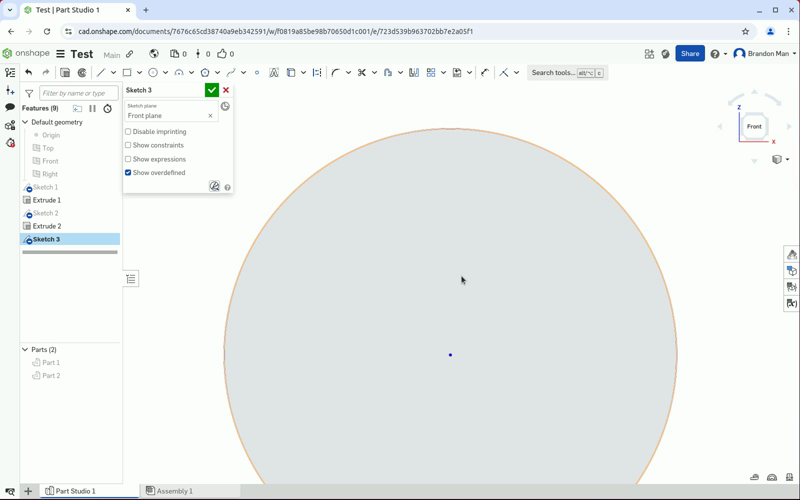
click(461, 275)
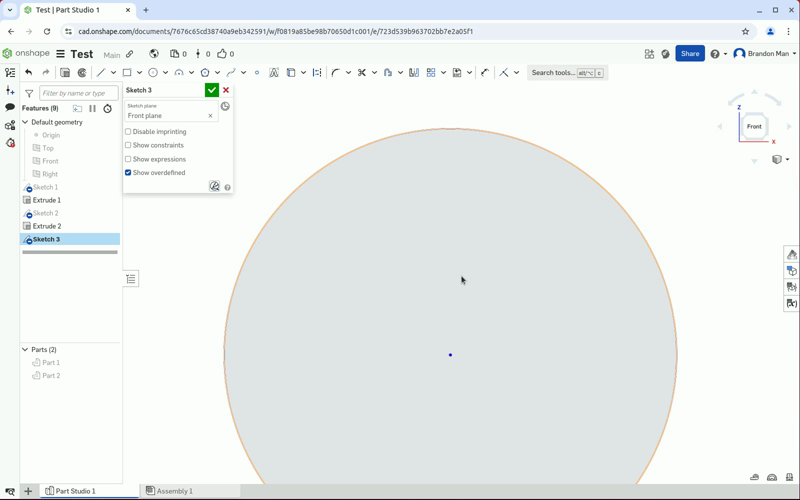
scroll(-6)
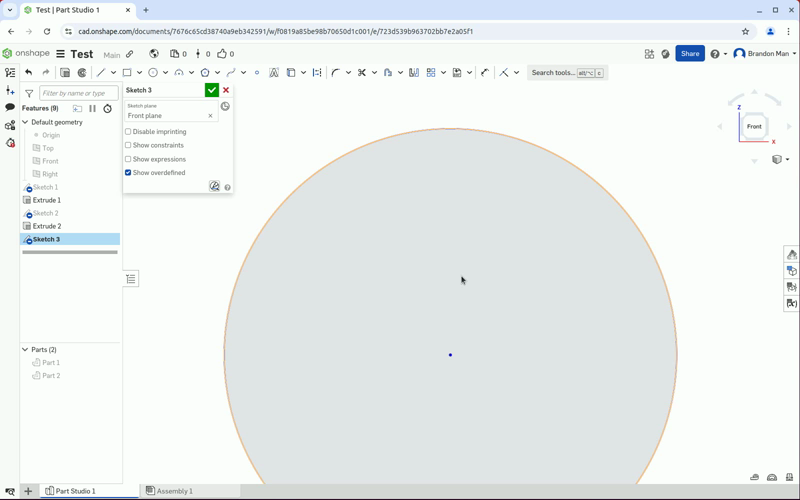
scroll(-6)
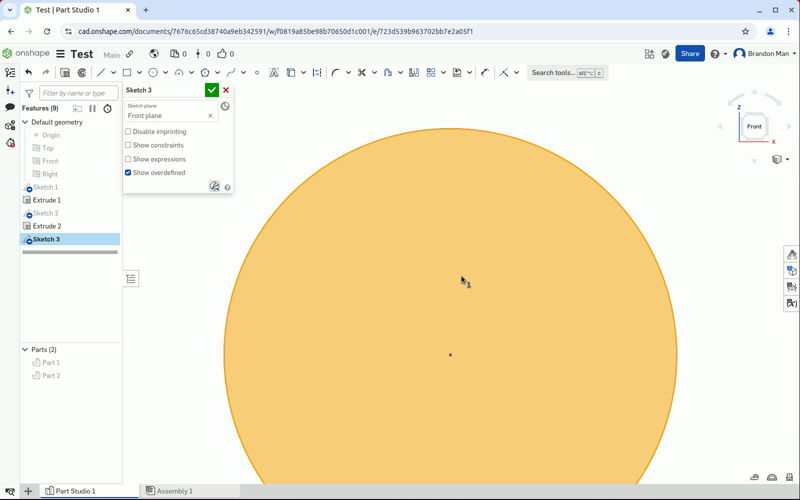
scroll(-6)
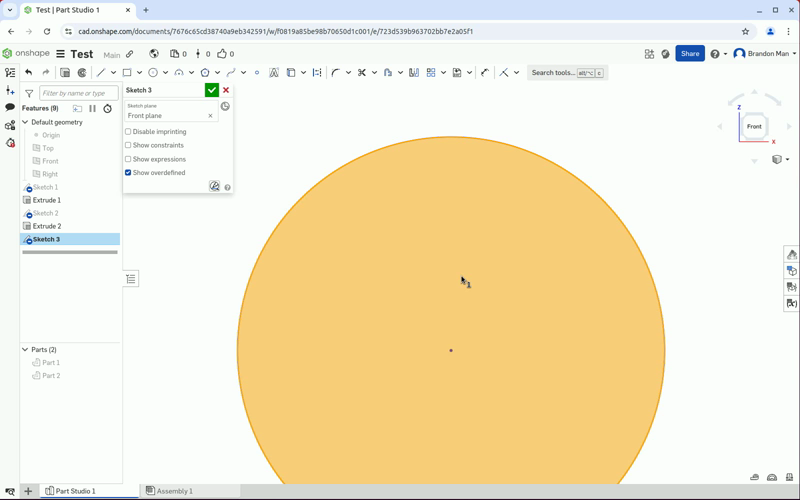
scroll(-6)
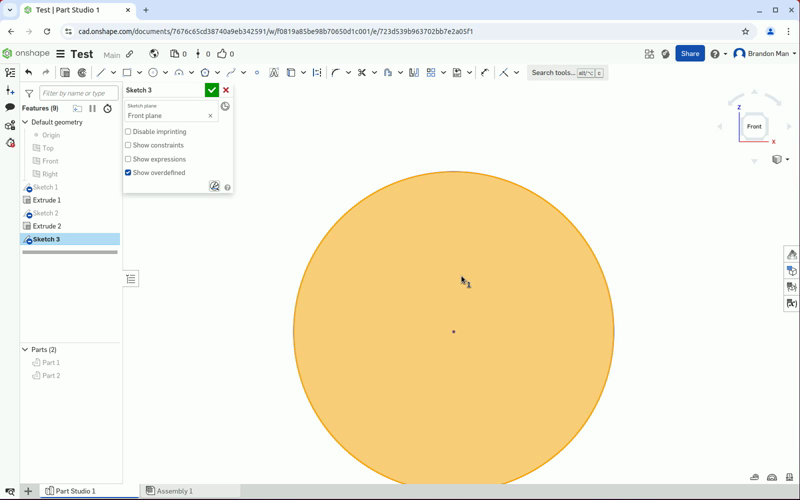
scroll(-6)
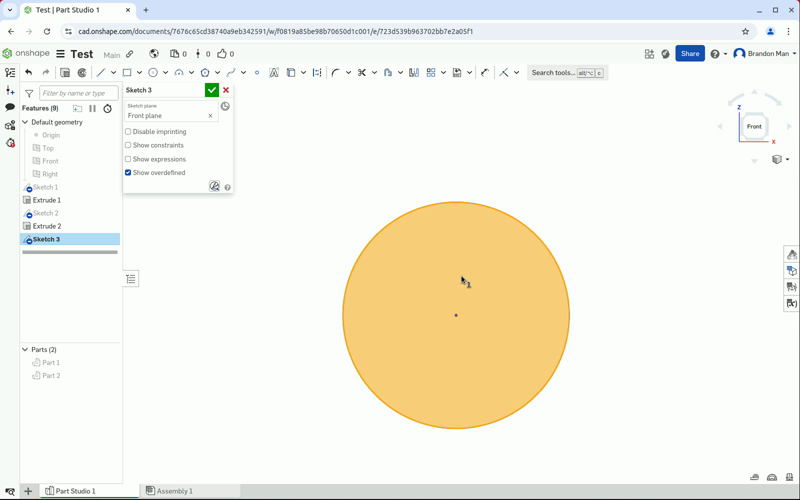
scroll(-6)
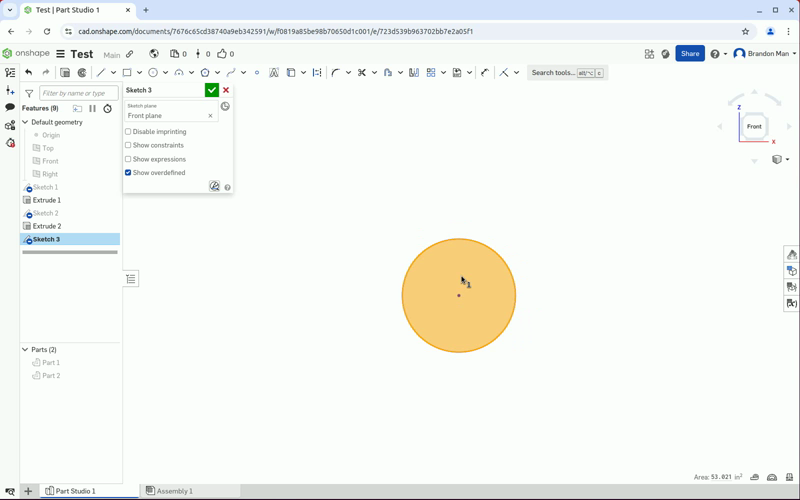
scroll(-6)
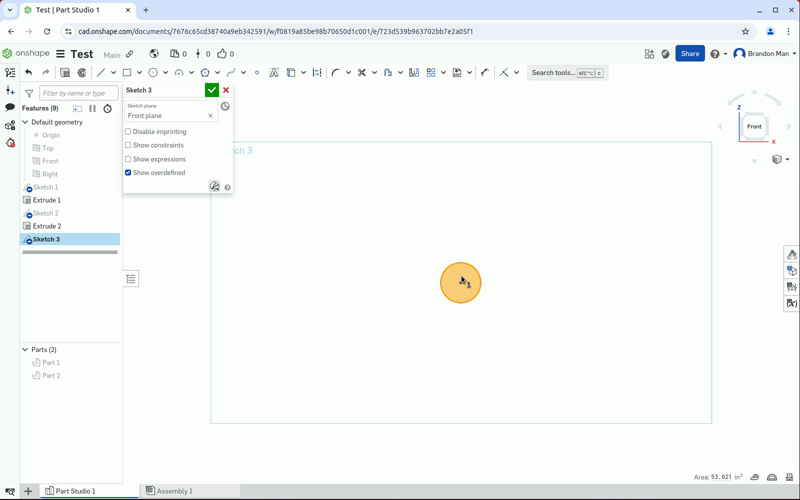
mouse_move(73, 352)
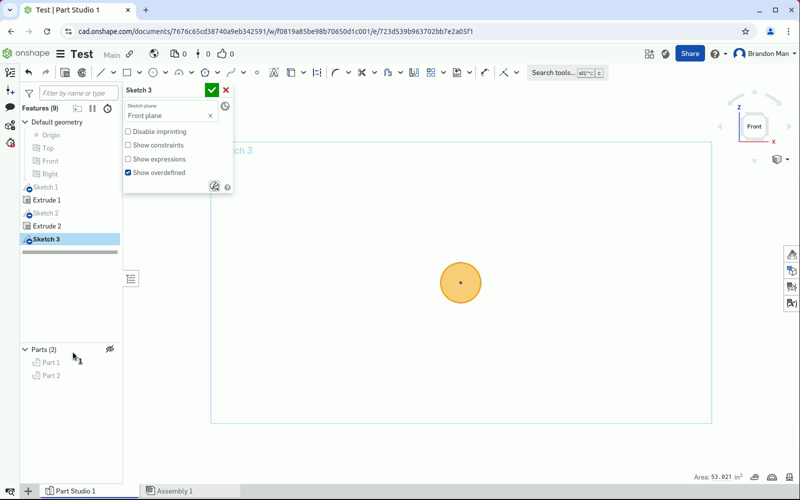
key(shift+y)
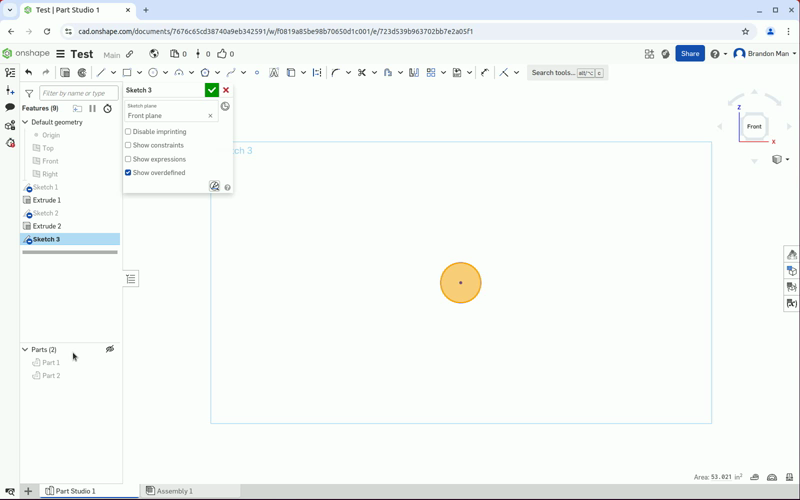
key(shift+e)
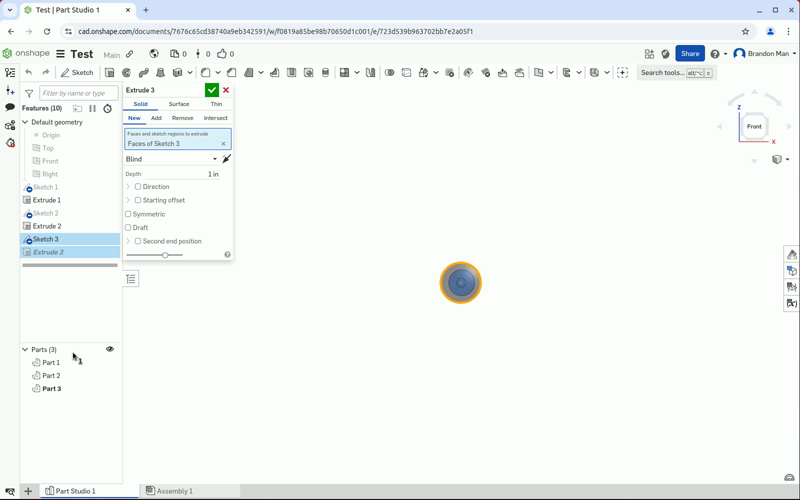
mouse_move(143, 106)
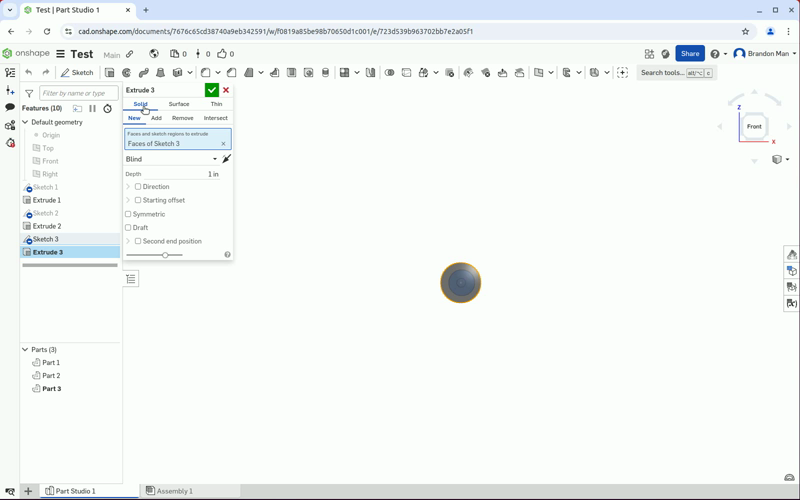
click(143, 106)
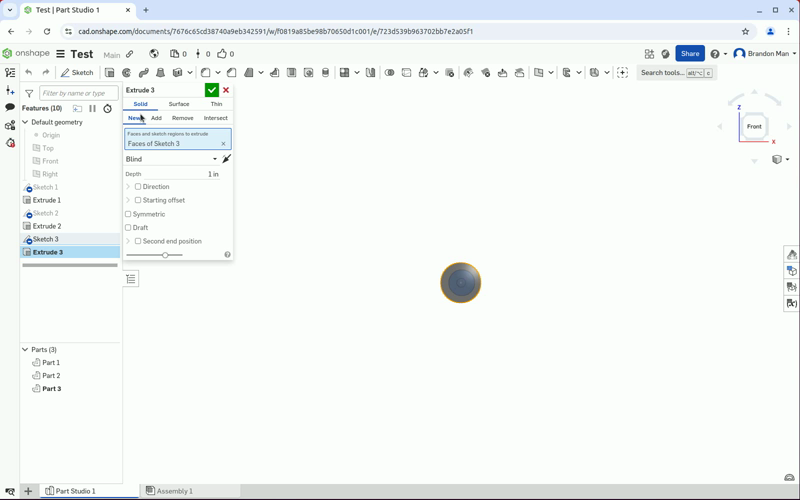
mouse_move(137, 120)
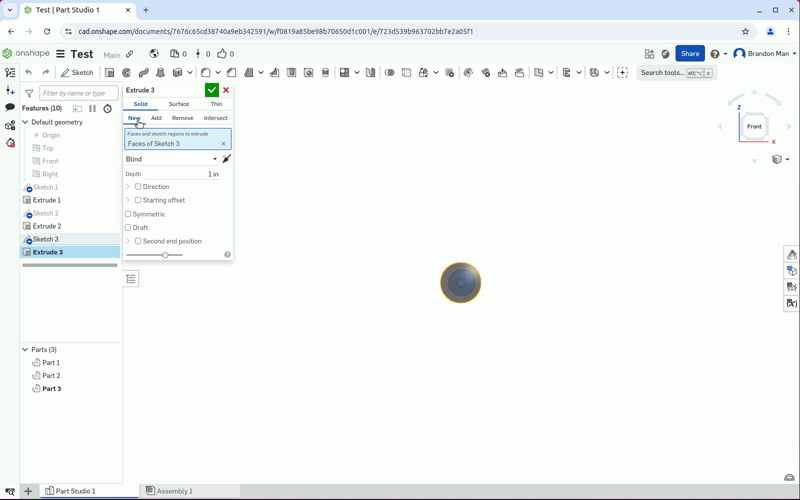
click(137, 120)
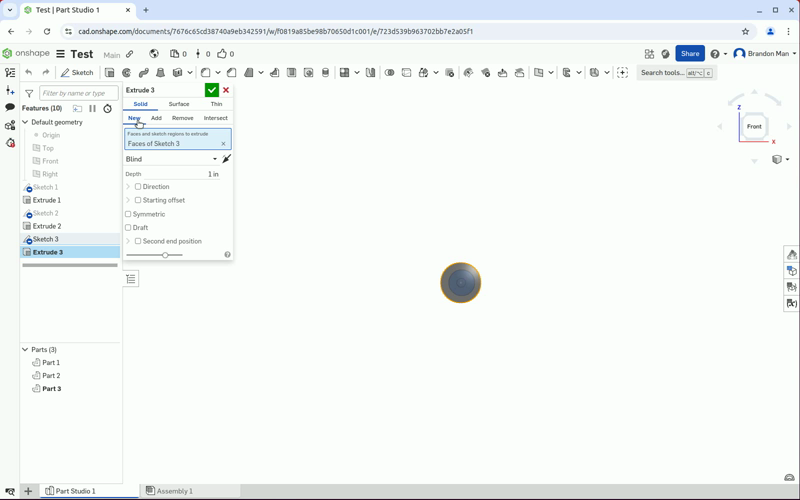
key(tab, 4)
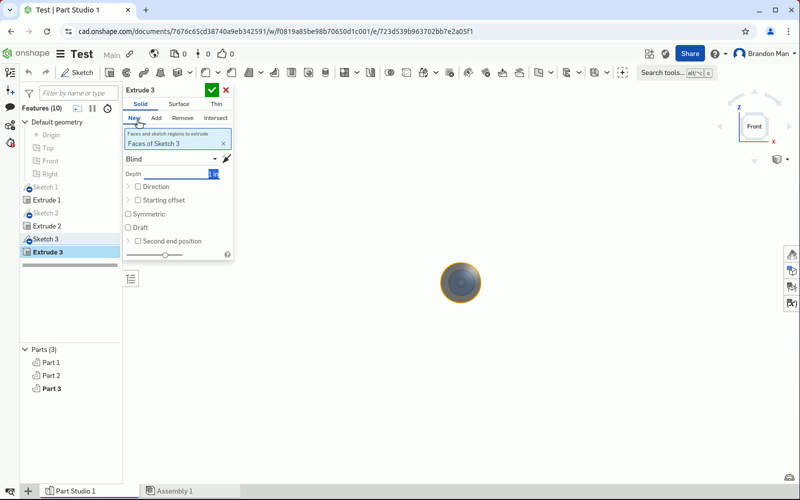
text(23.108)
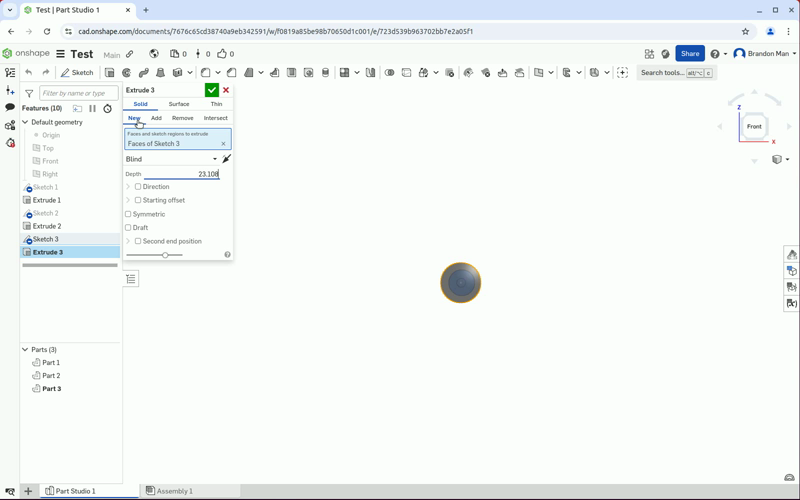
key(enter)
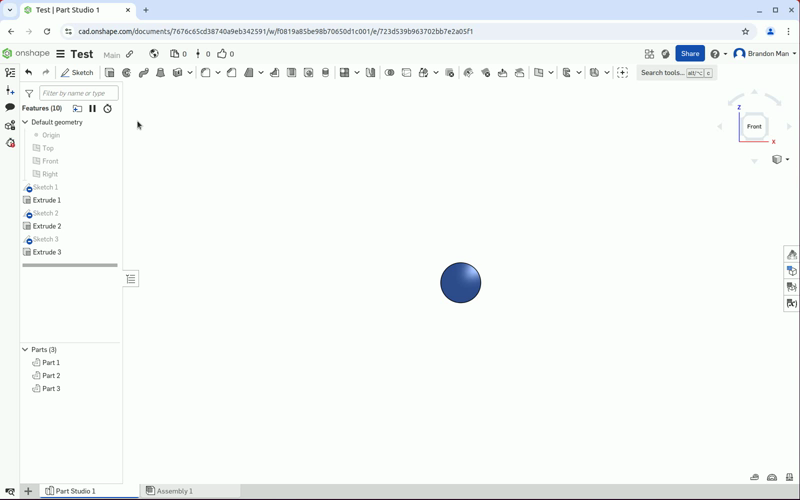
key(shift+h)
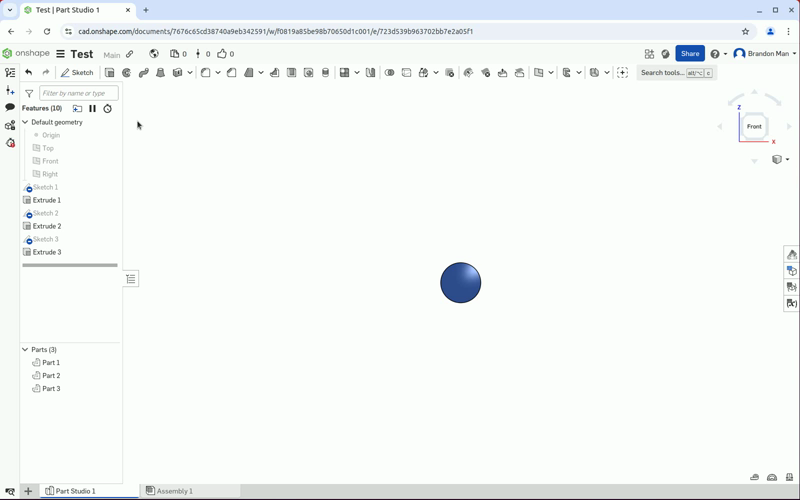
key(shift+h)
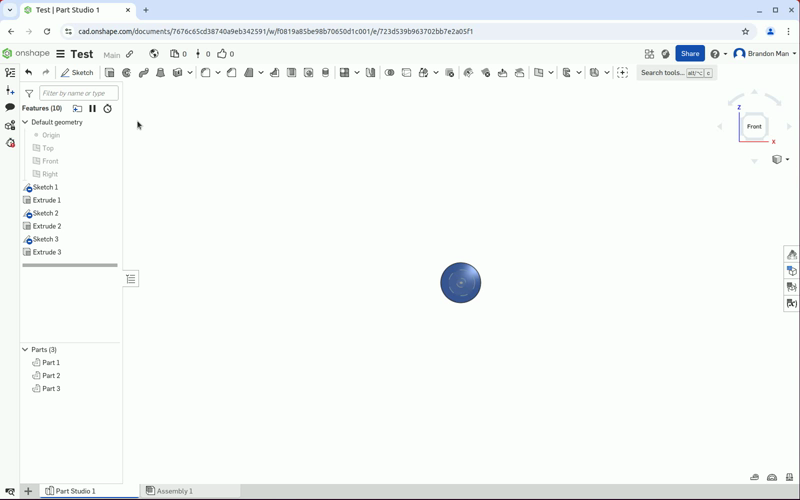
key(shift+7)
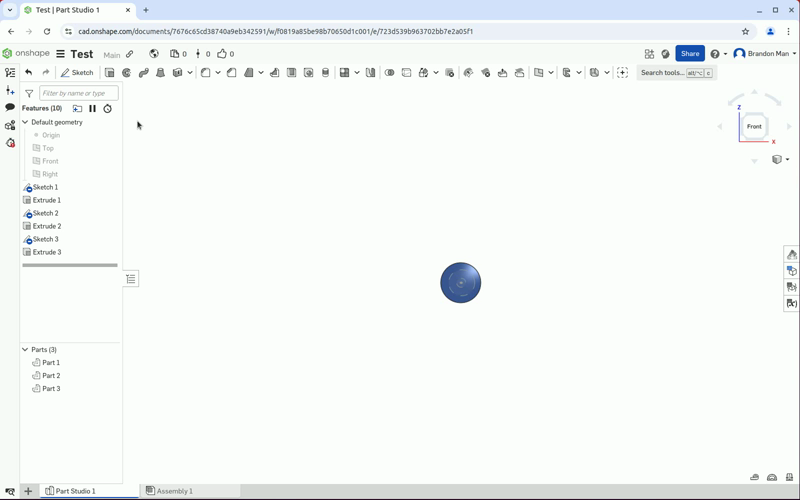
key(left, 2)
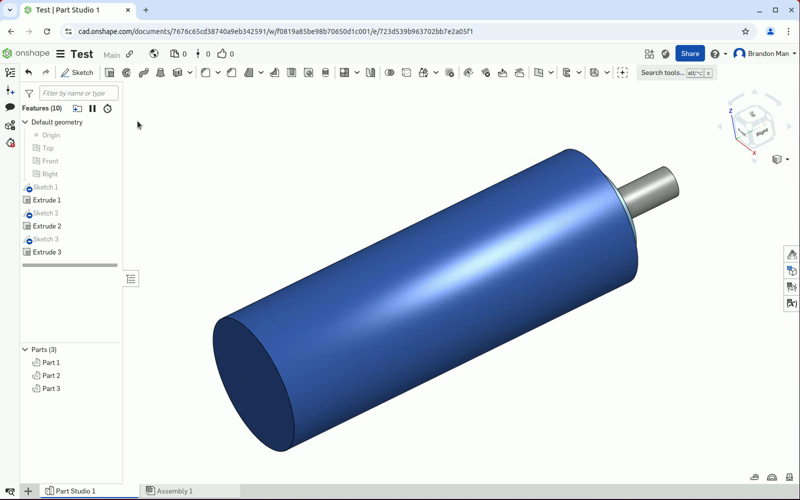
key(down, 2)
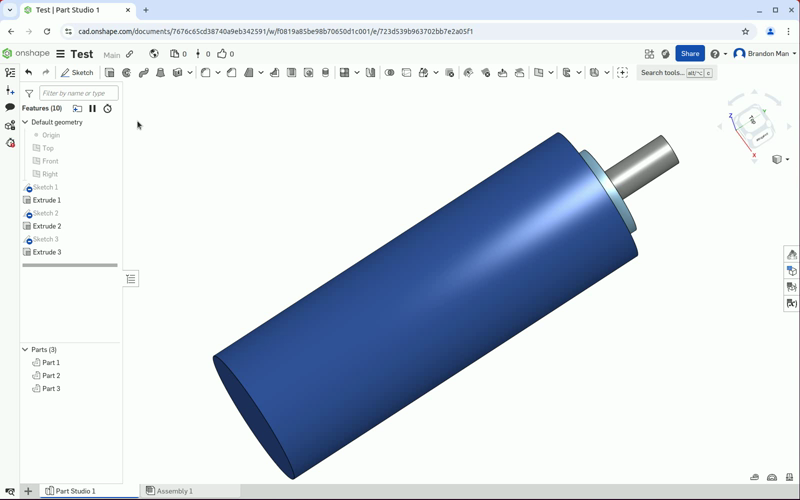
key(up, 2)
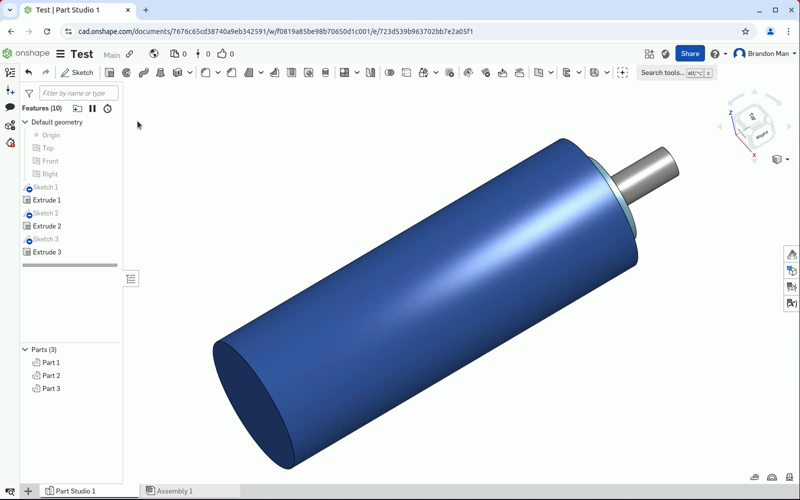
key(right, 2)
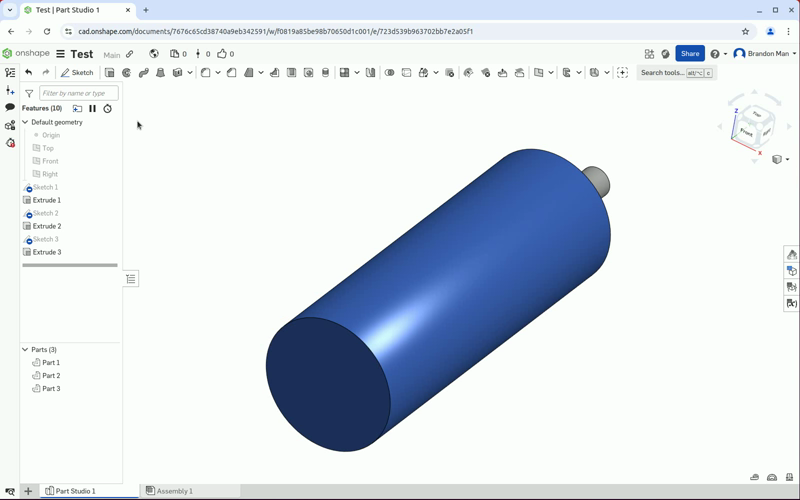
mouse_move(73, 189)
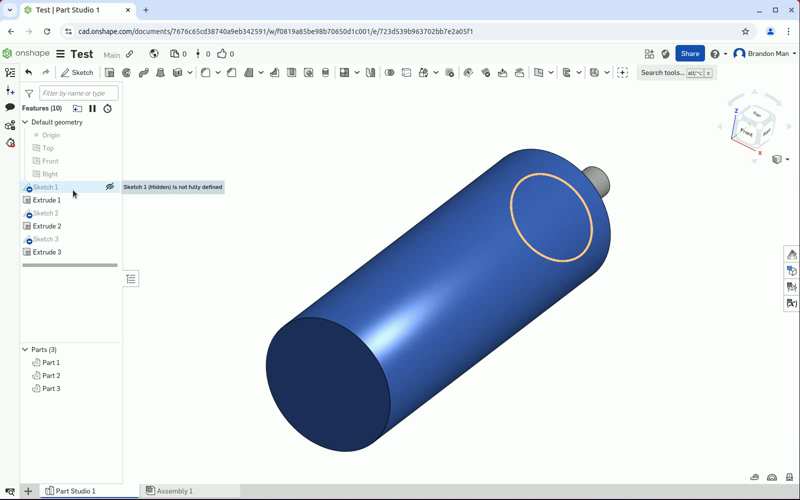
click(73, 189)